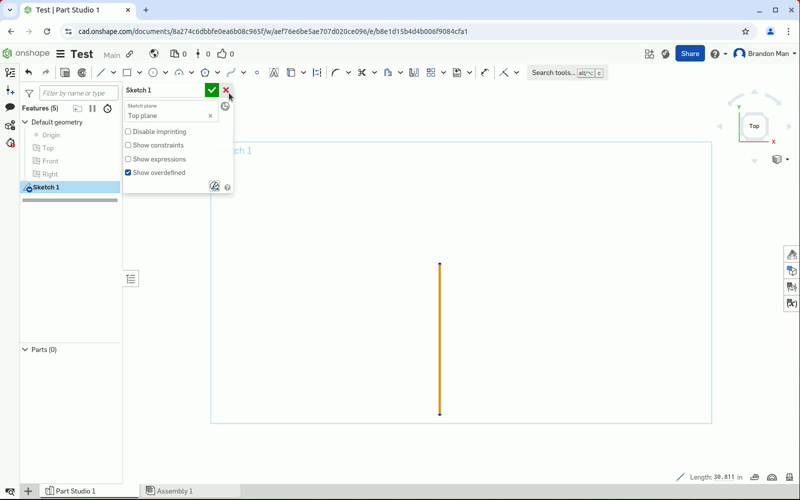
key(shift+h)
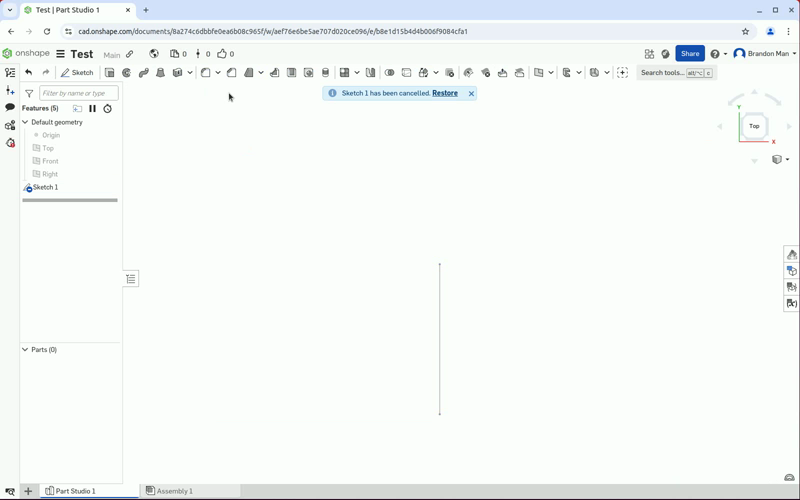
key(shift+s)
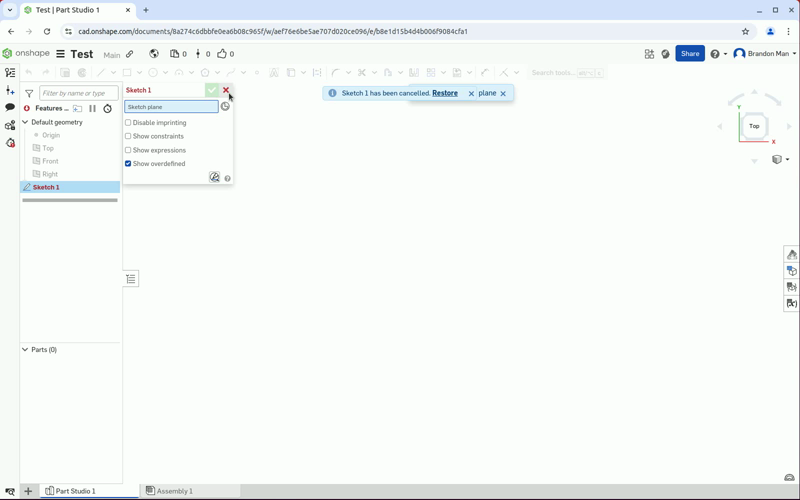
mouse_move(73, 150)
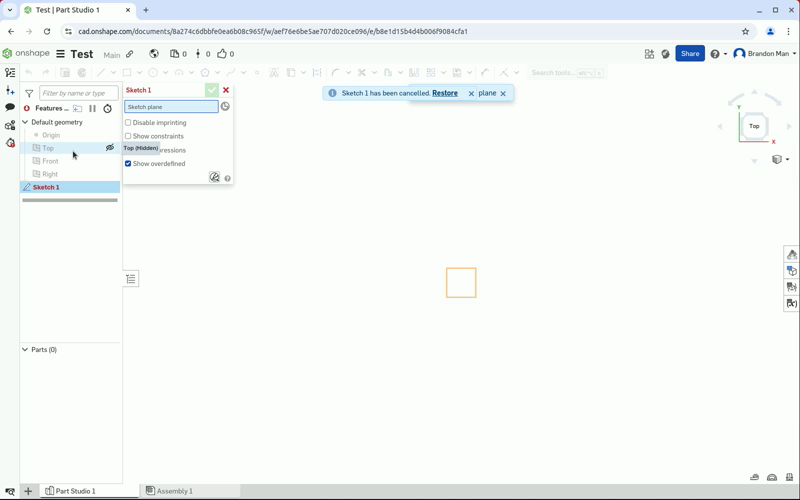
click(73, 150)
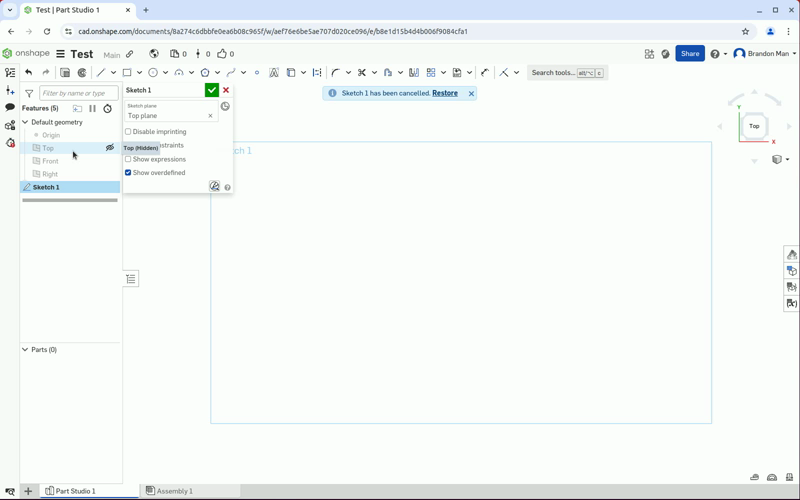
mouse_move(73, 352)
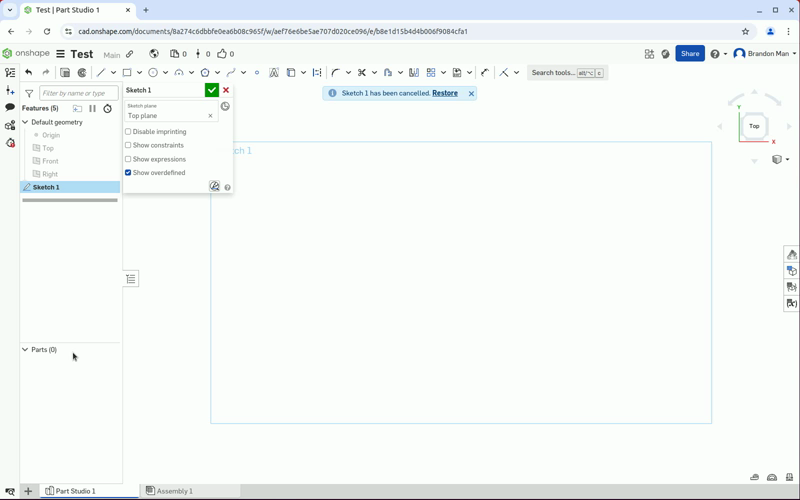
key(y)
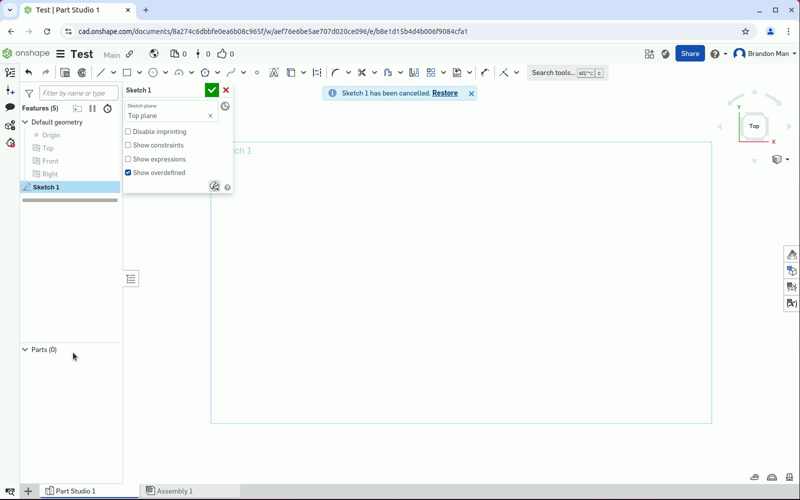
key(l)
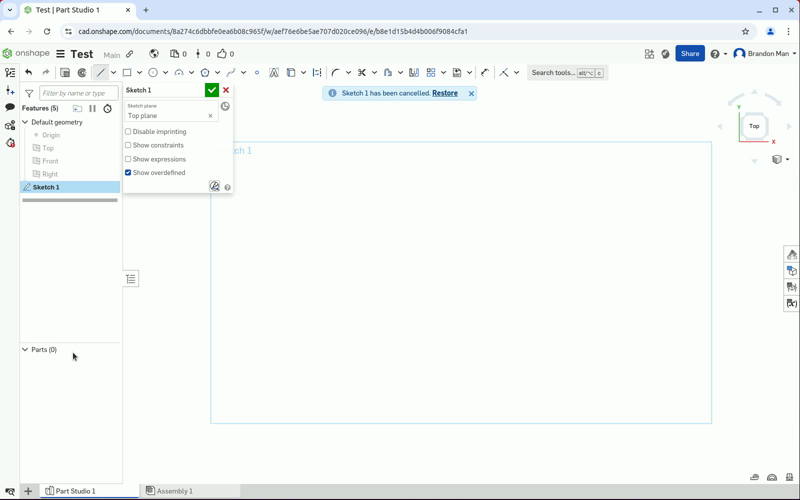
key_down(shift)
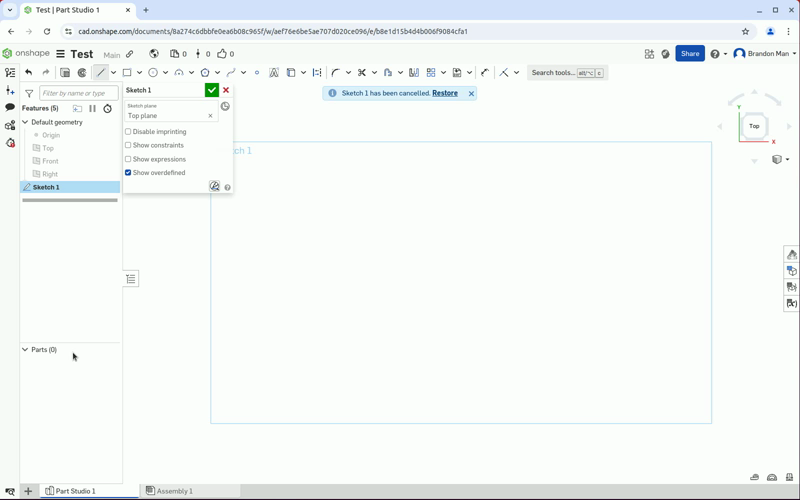
mouse_move(348, 340)
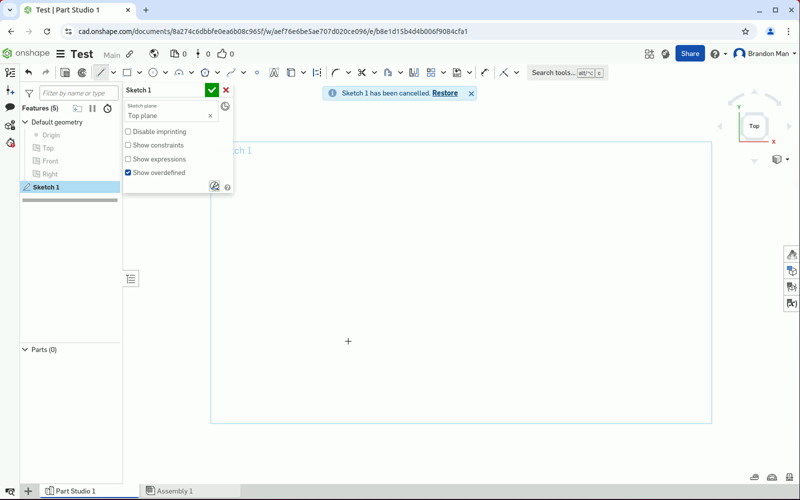
click(348, 340)
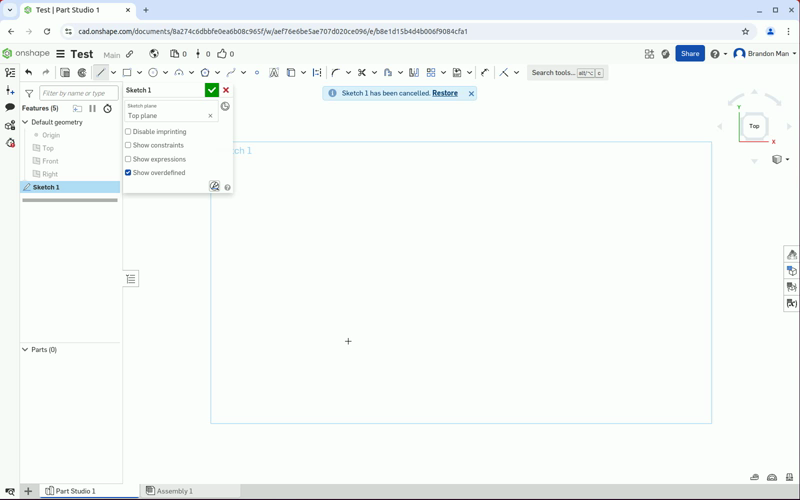
key_up(shift)
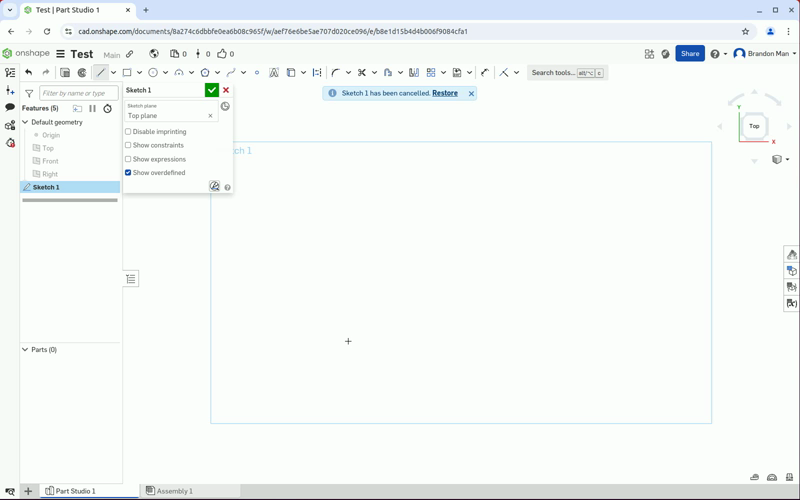
key_down(shift)
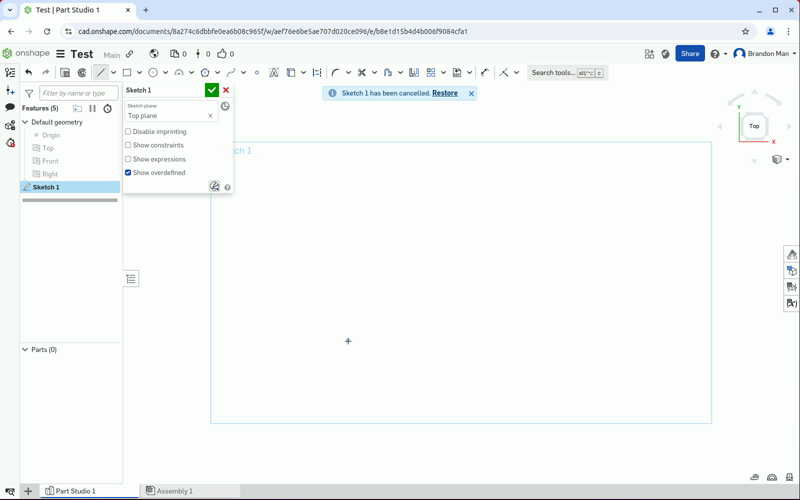
mouse_move(572, 340)
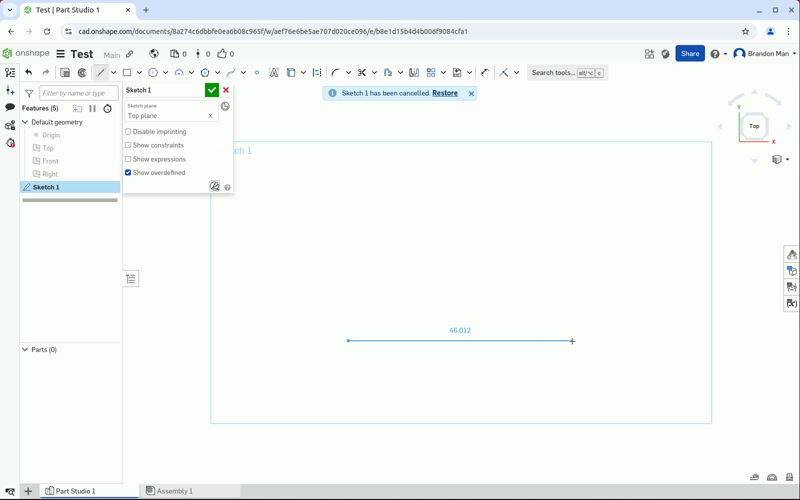
click(572, 340)
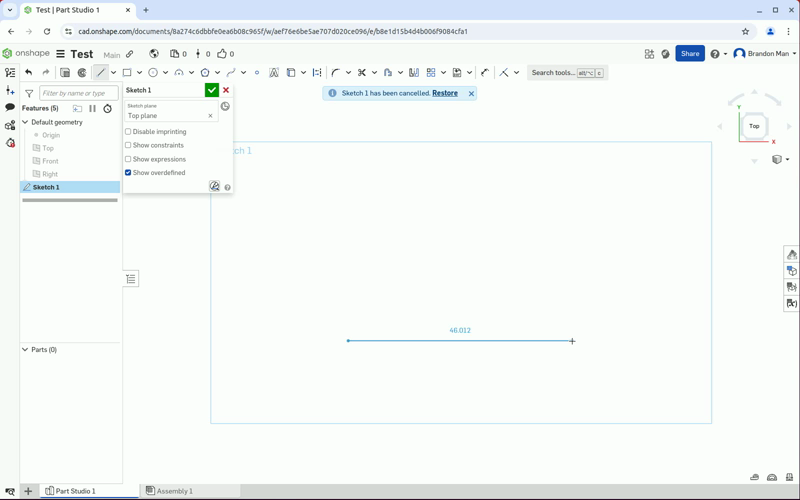
key_up(shift)
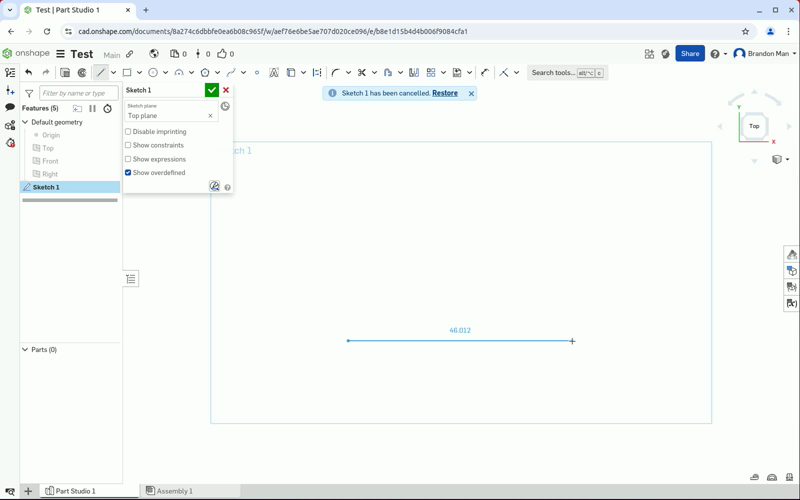
key_down(shift)
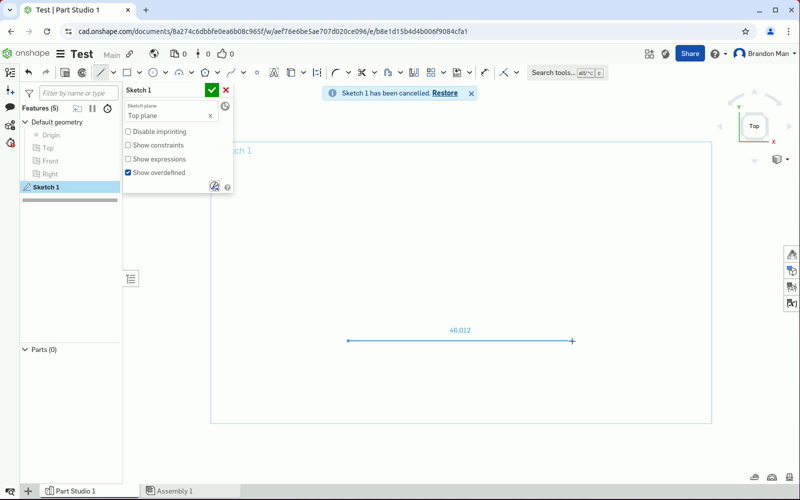
mouse_move(572, 227)
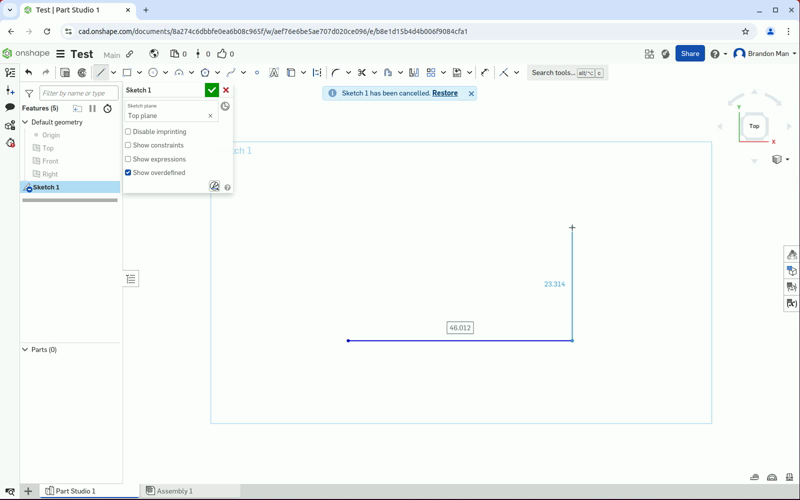
click(572, 227)
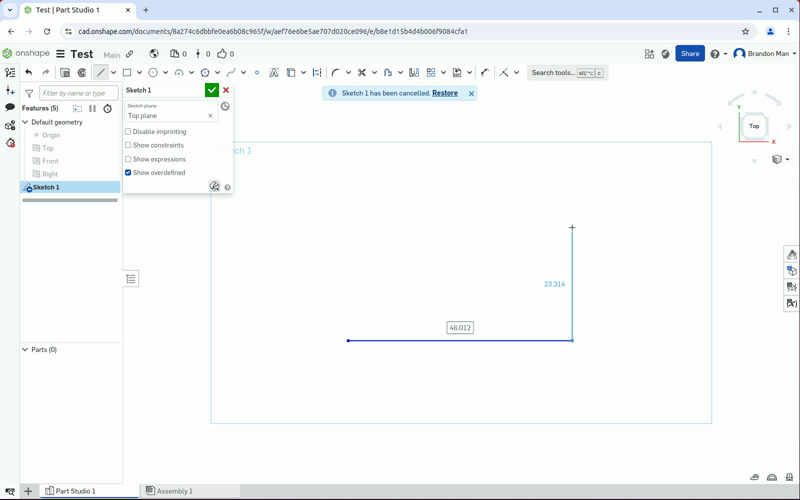
key_up(shift)
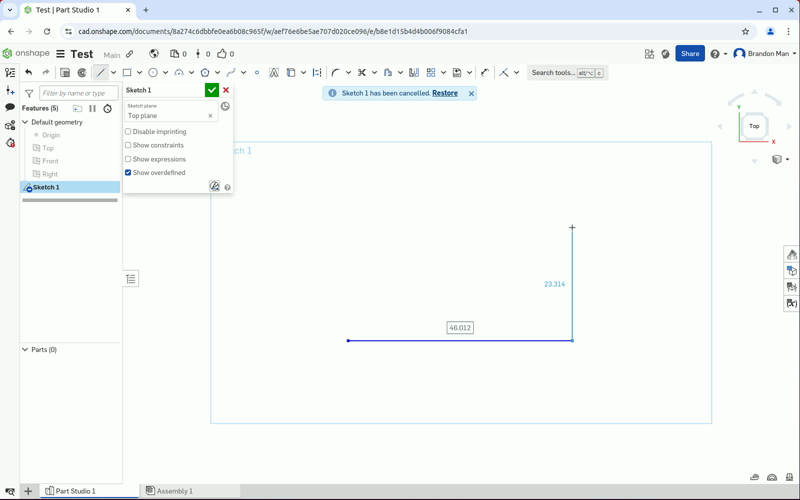
key_down(shift)
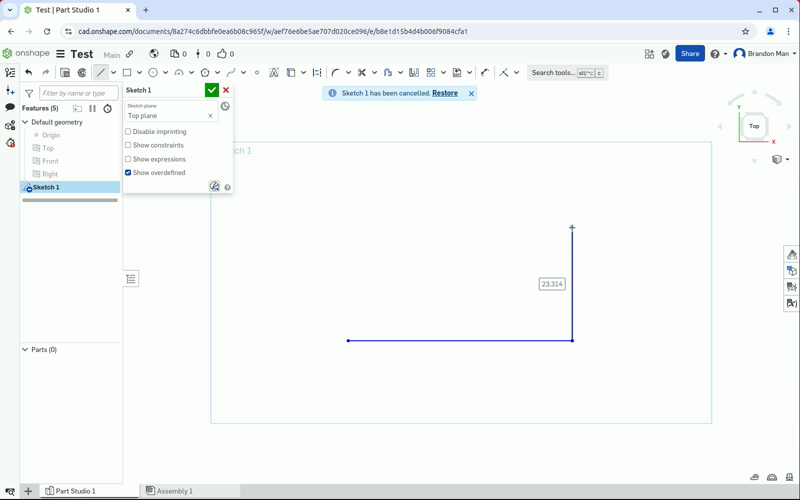
mouse_move(348, 227)
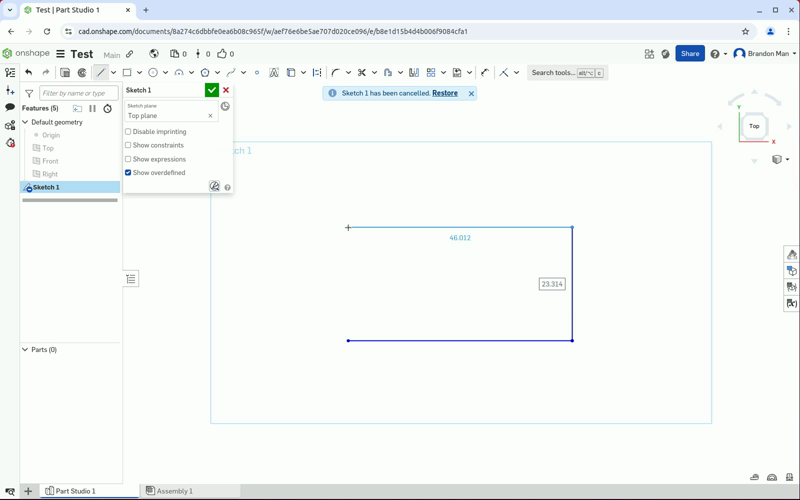
click(348, 227)
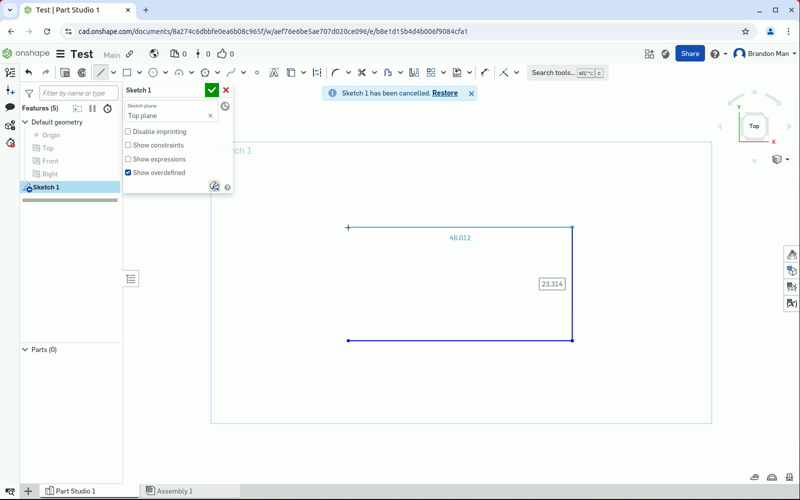
key_up(shift)
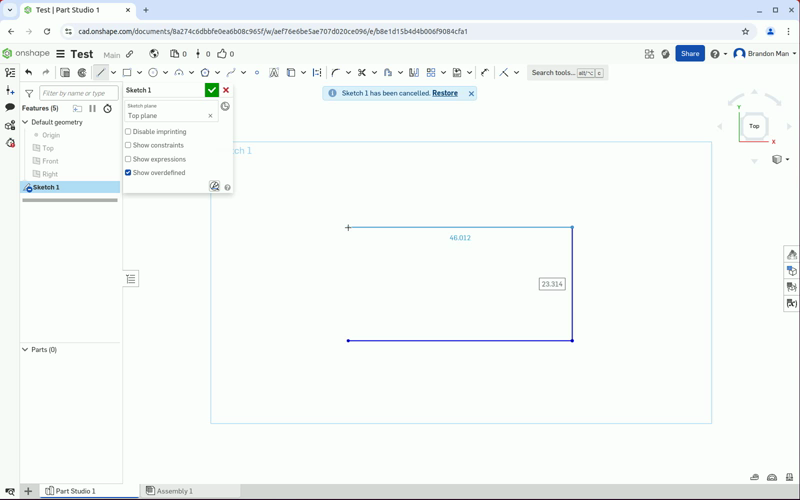
key_down(shift)
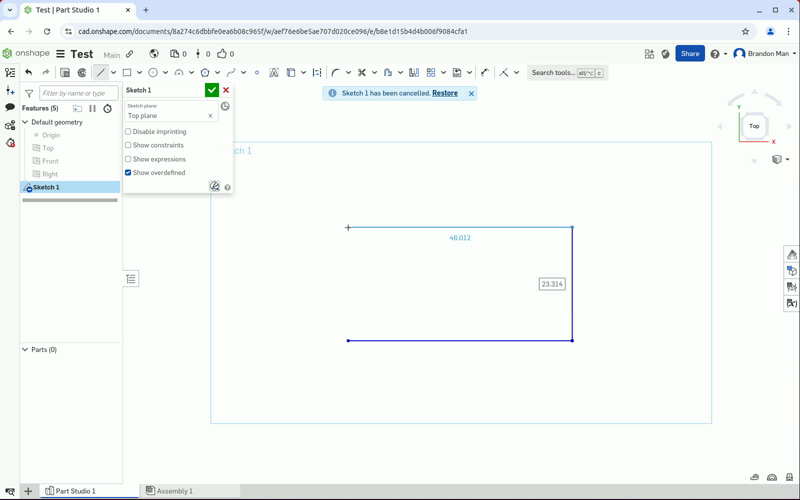
mouse_move(348, 340)
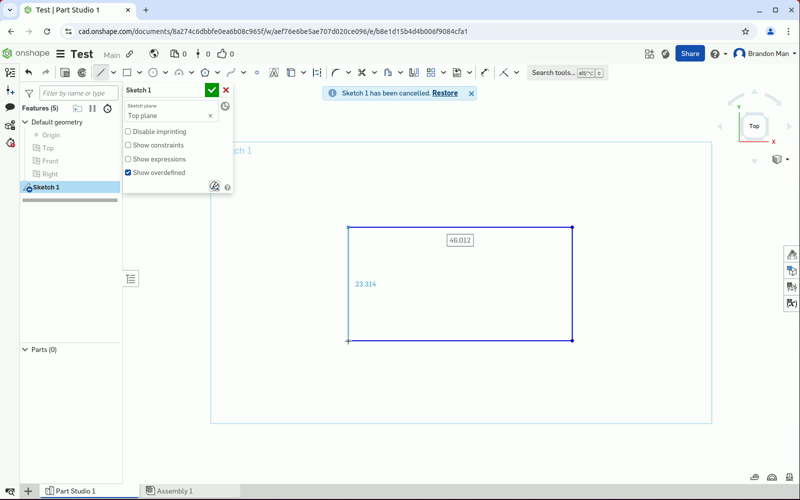
key_up(shift)
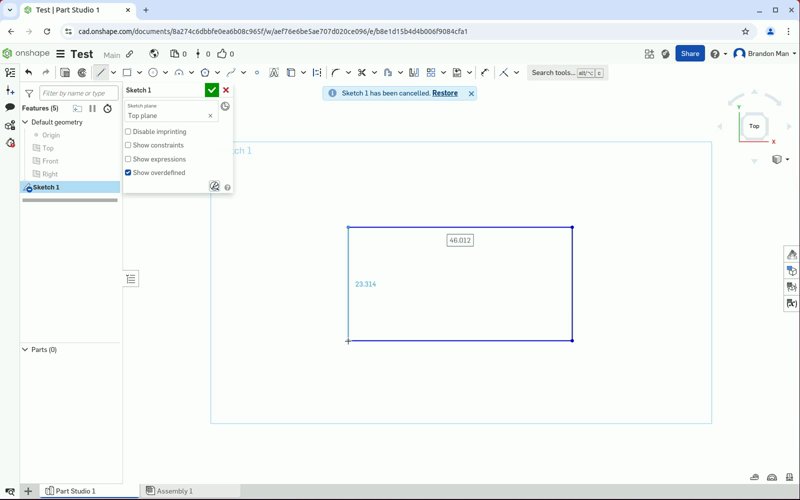
click(348, 340)
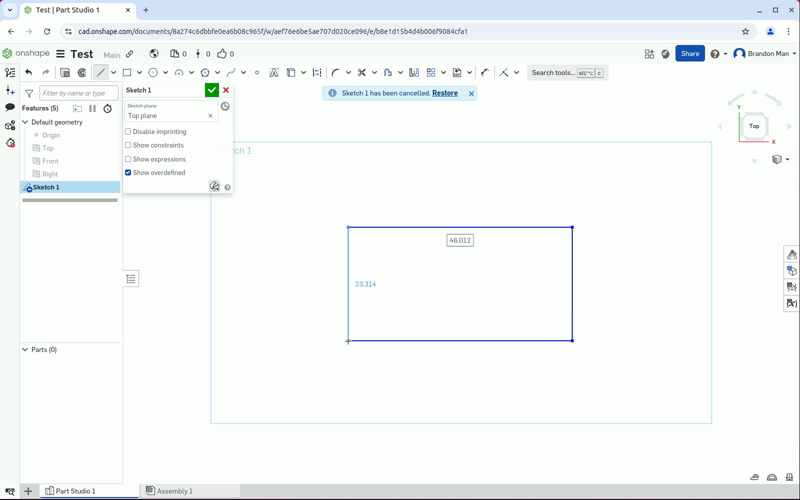
key(esc)
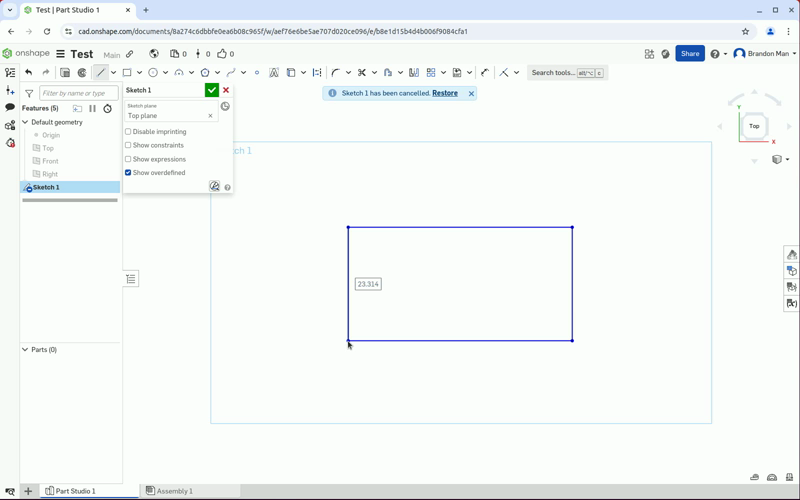
key(l)
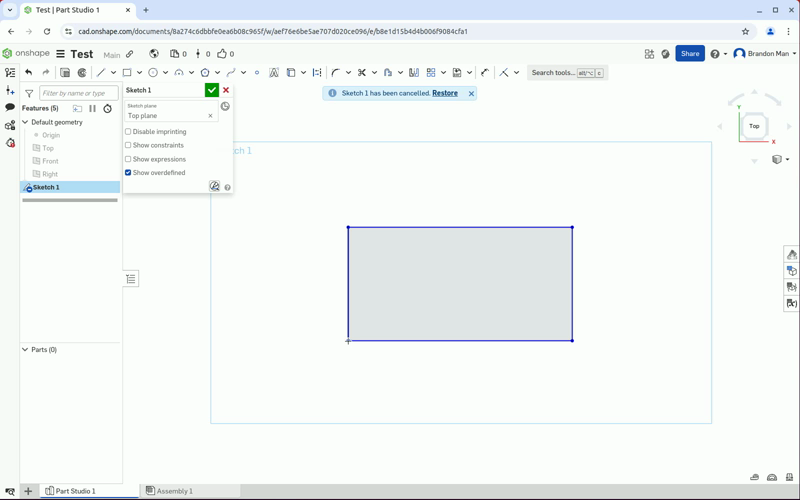
key_down(shift)
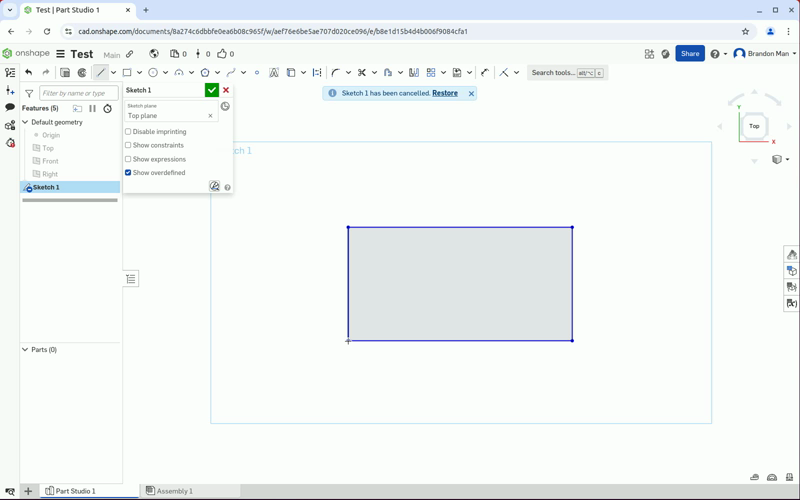
mouse_move(364, 324)
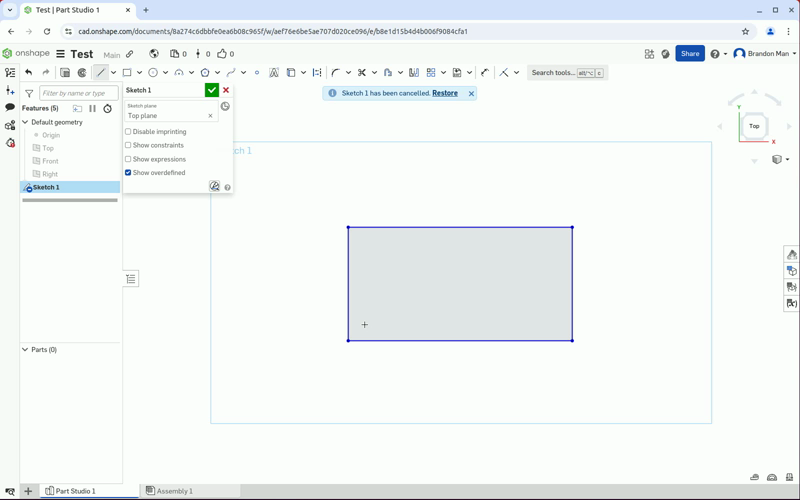
click(364, 324)
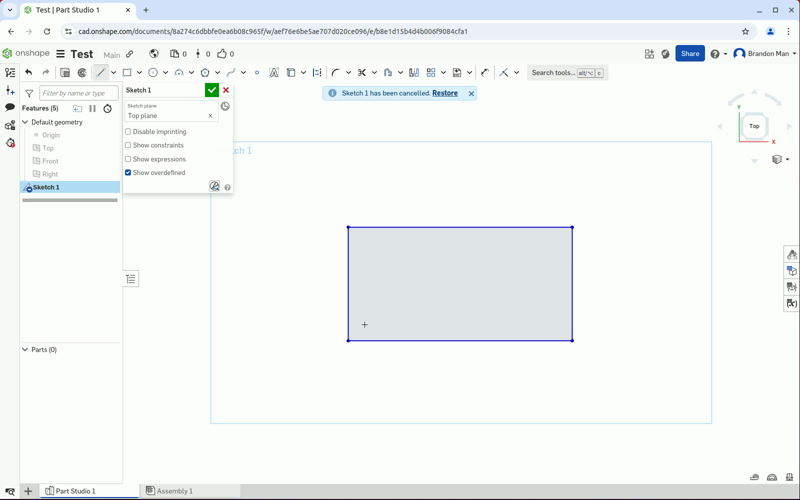
key_up(shift)
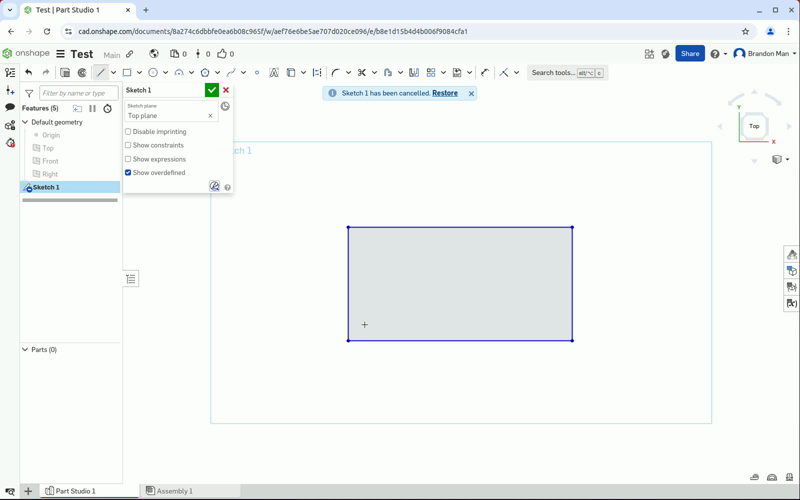
key_down(shift)
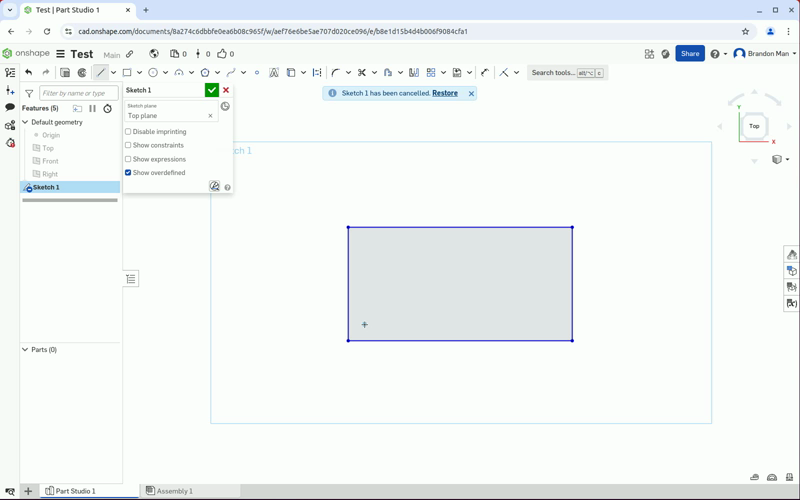
mouse_move(555, 324)
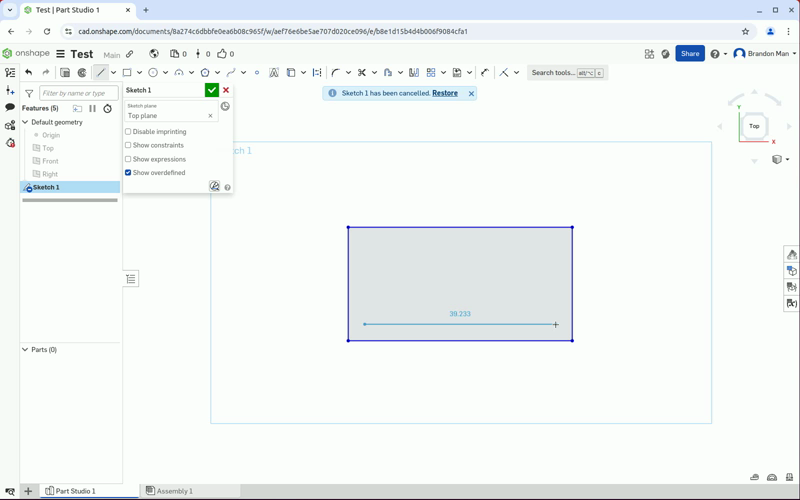
click(555, 324)
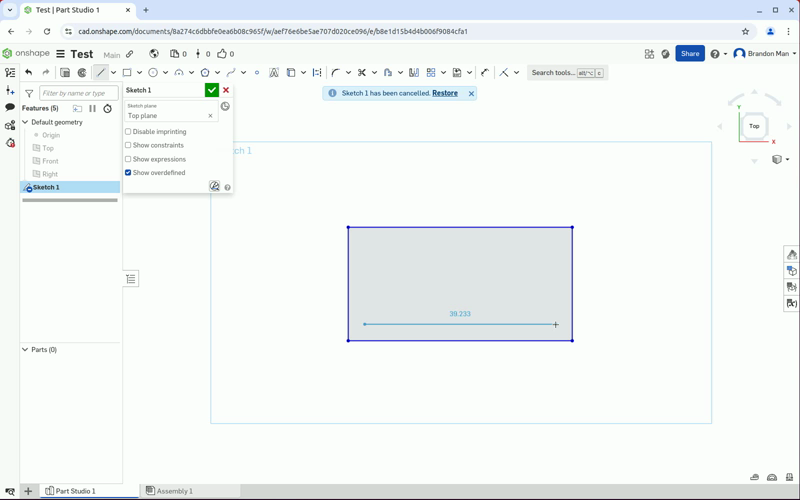
key_up(shift)
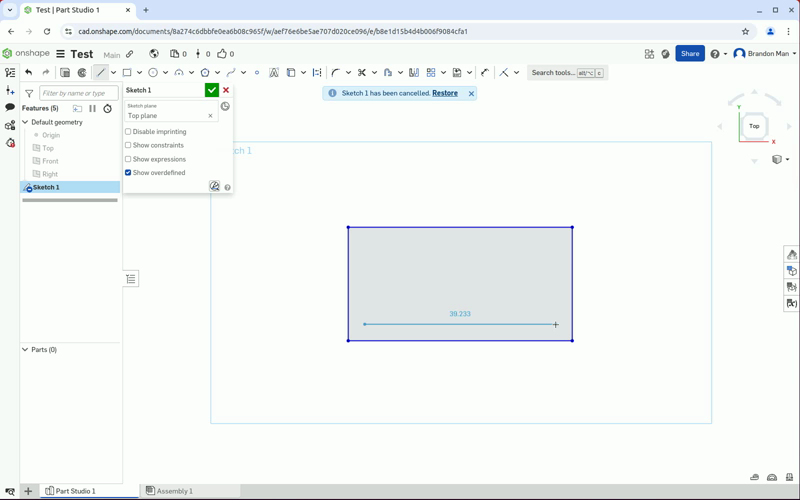
key_down(shift)
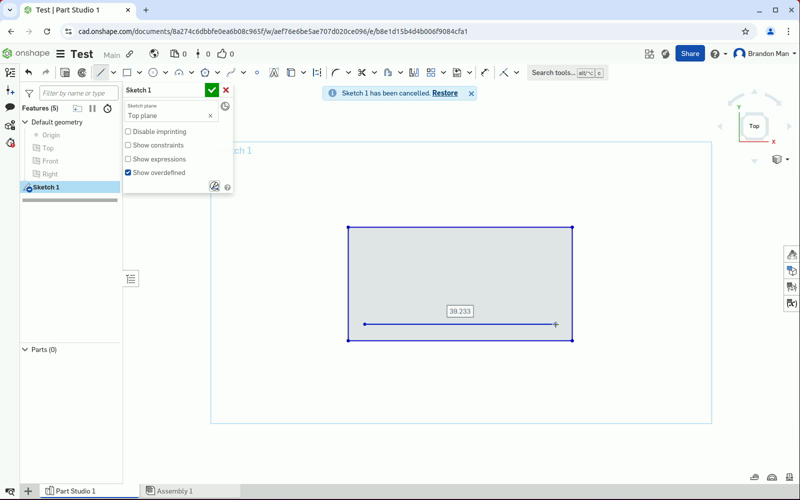
mouse_move(555, 243)
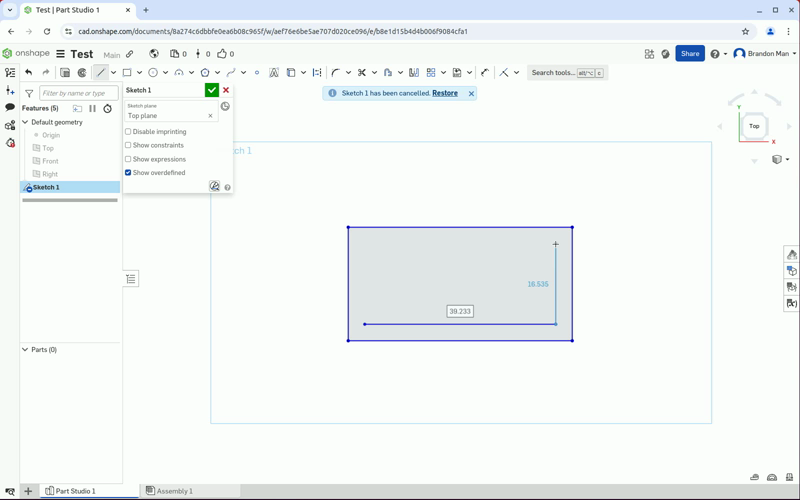
click(555, 243)
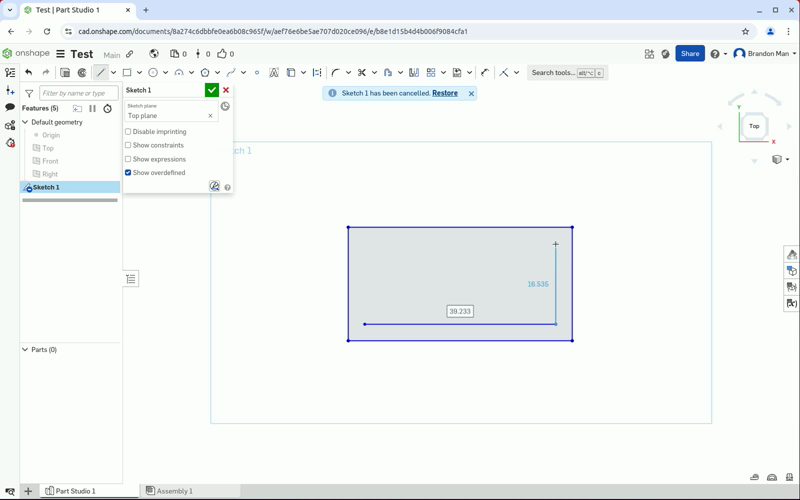
key_up(shift)
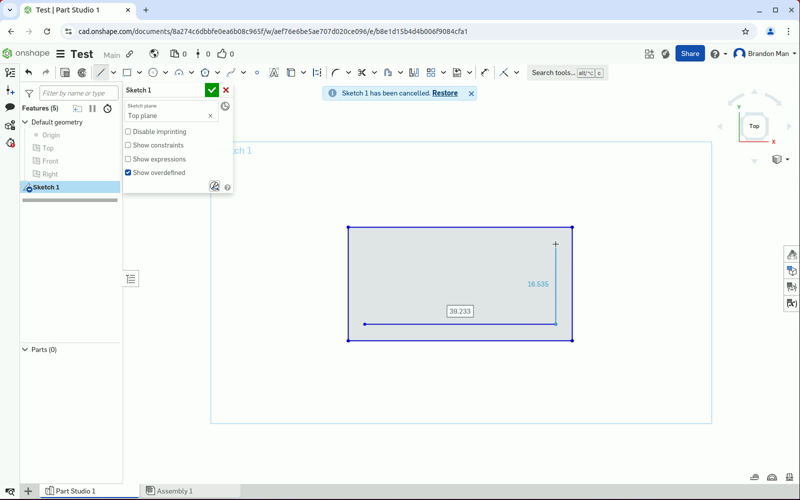
key_down(shift)
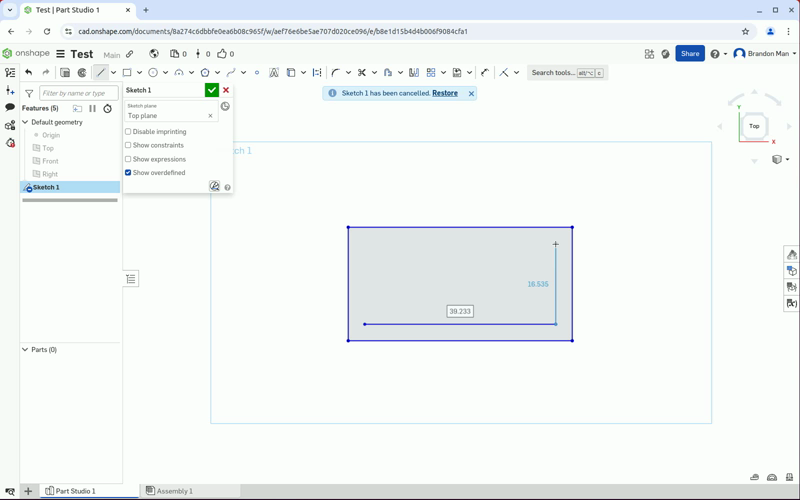
mouse_move(364, 243)
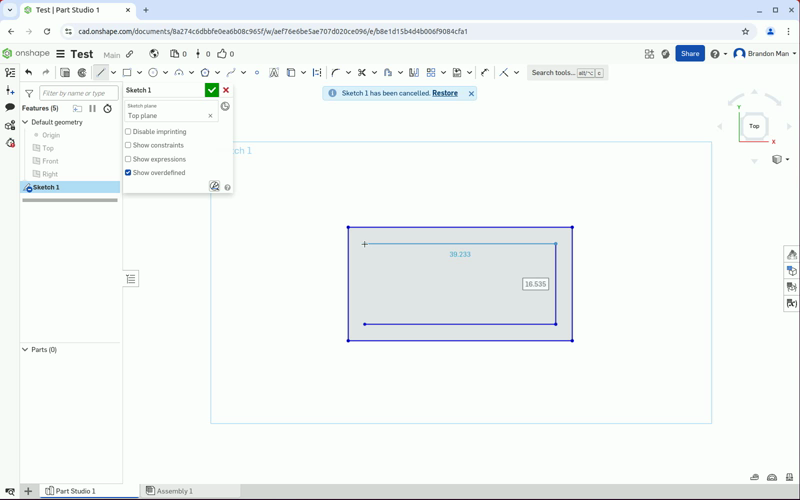
click(364, 243)
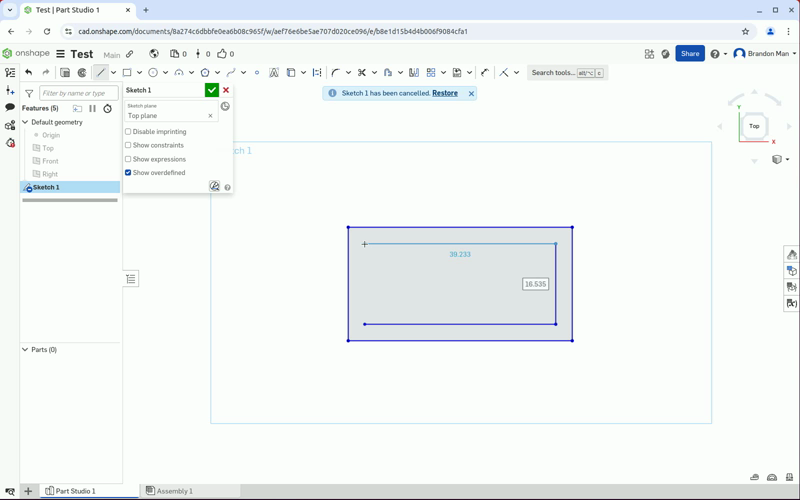
key_up(shift)
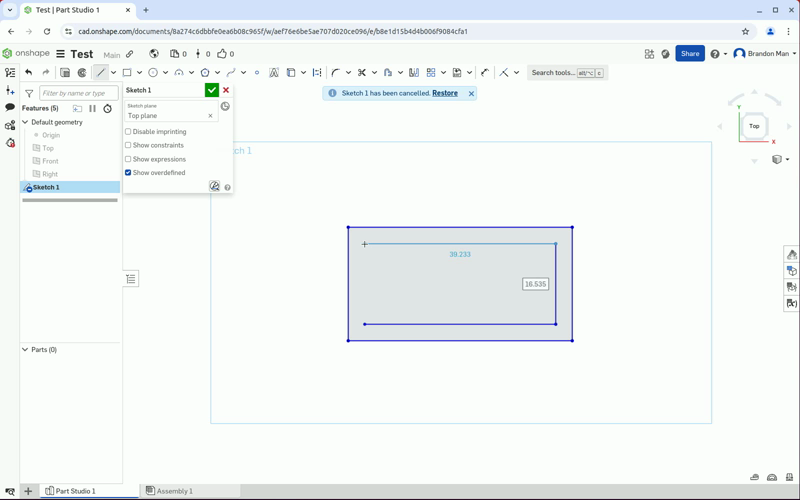
key_down(shift)
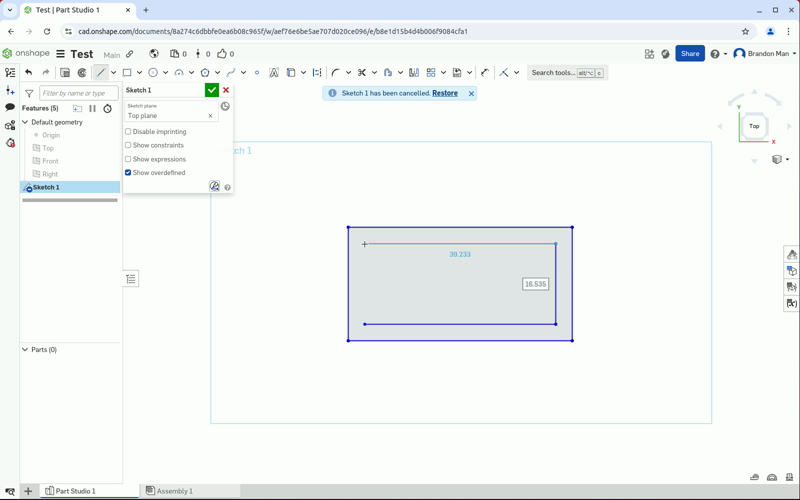
mouse_move(364, 324)
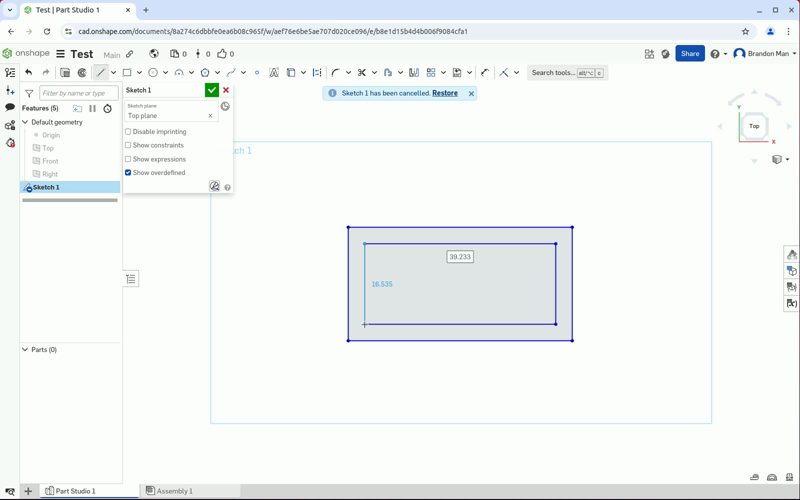
key_up(shift)
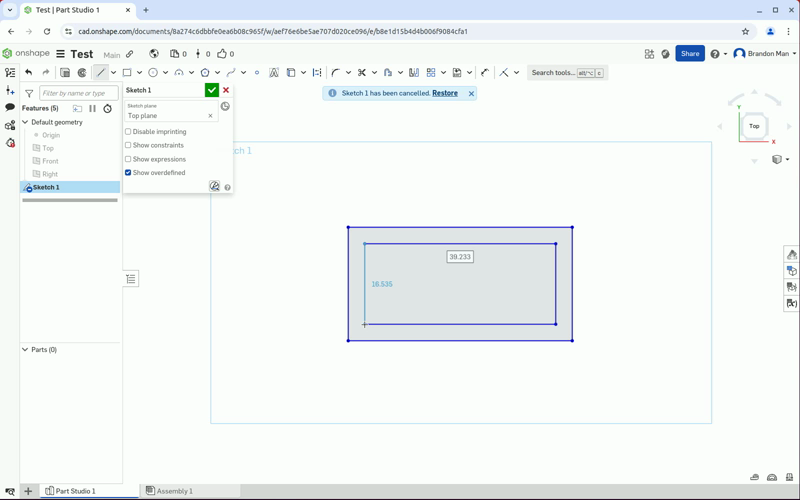
click(364, 324)
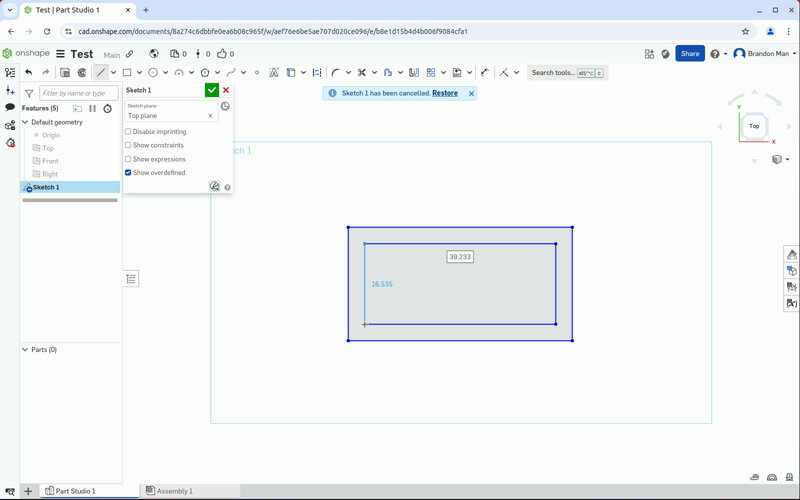
key(esc)
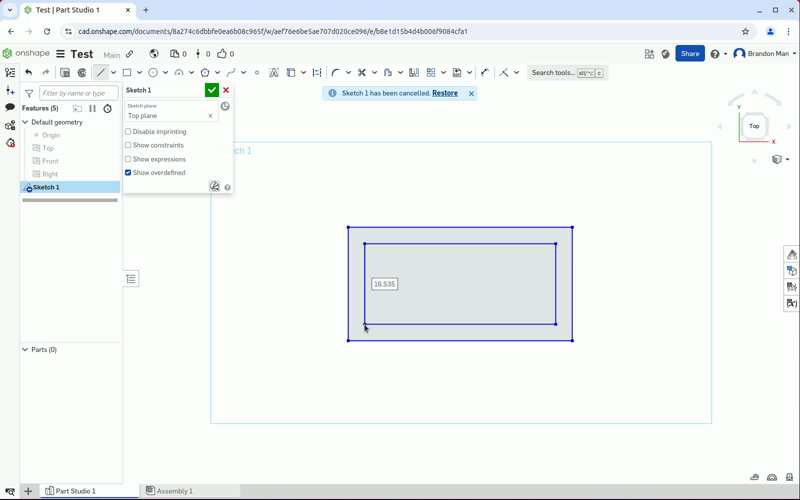
mouse_move(479, 332)
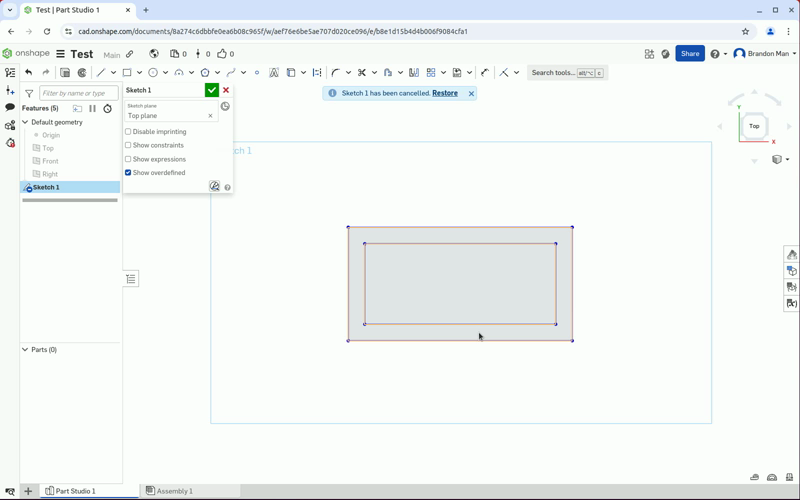
click(479, 332)
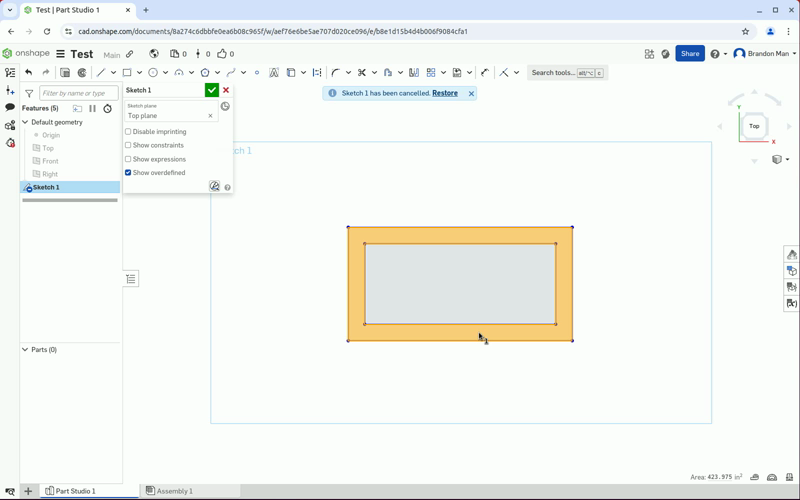
mouse_move(73, 352)
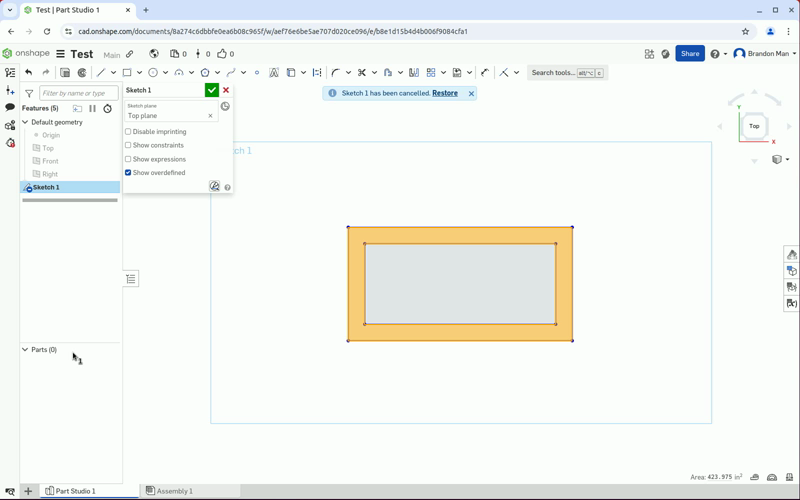
key(shift+y)
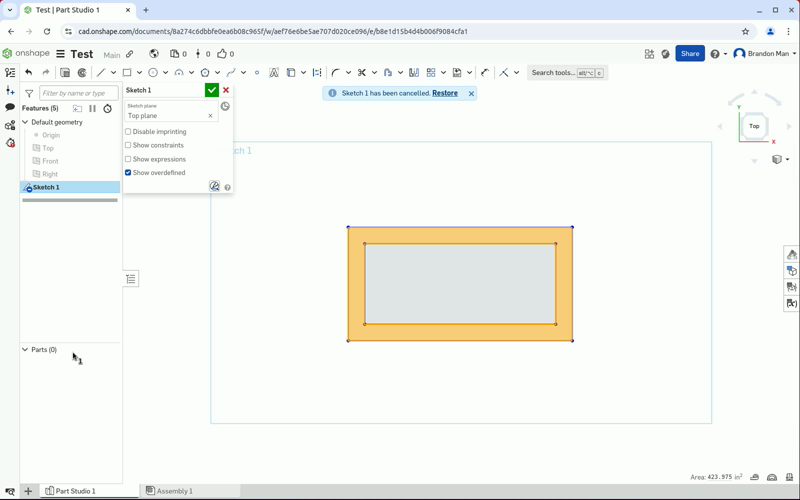
key(shift+e)
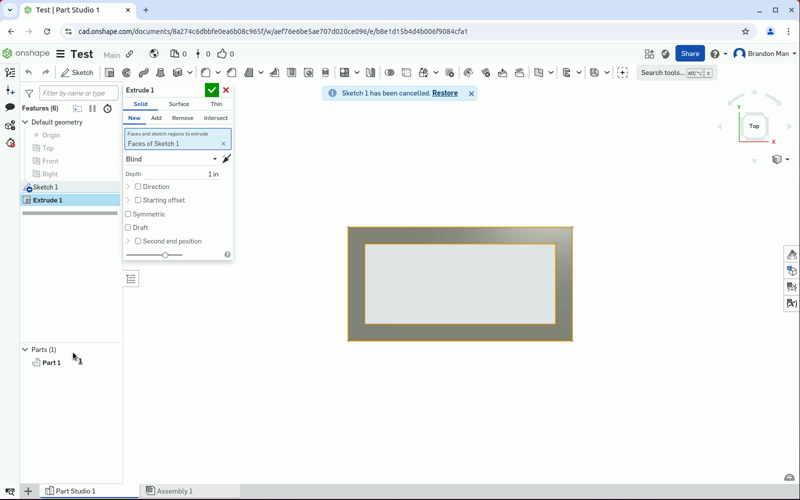
mouse_move(143, 106)
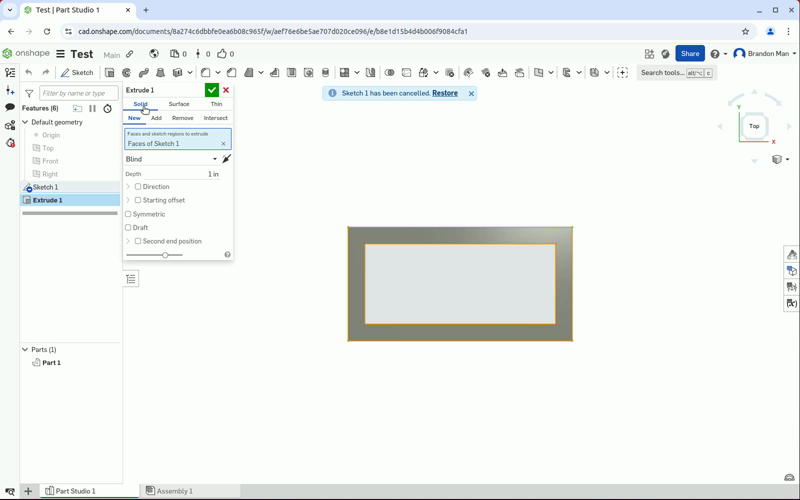
click(143, 106)
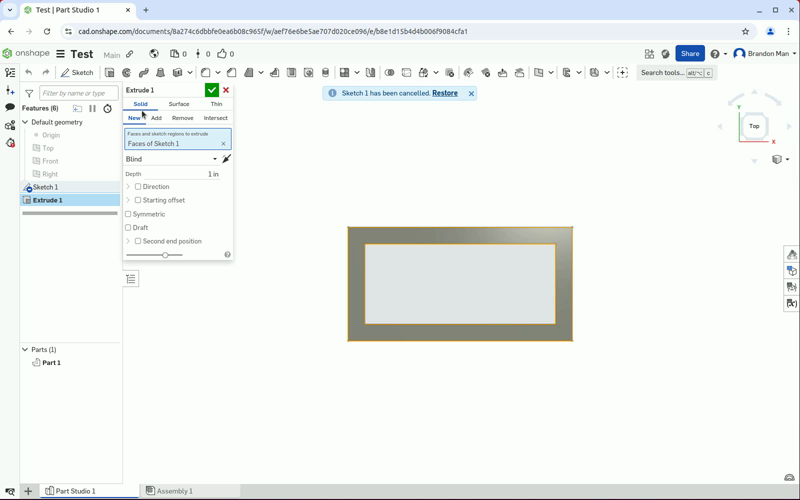
mouse_move(137, 120)
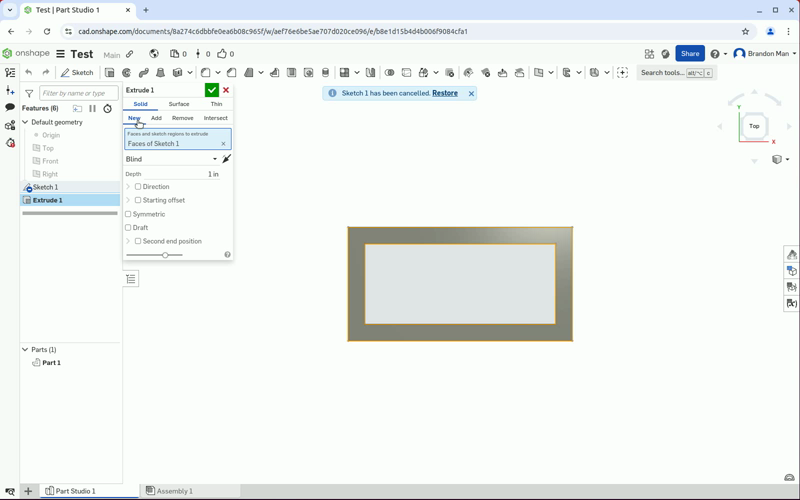
click(137, 120)
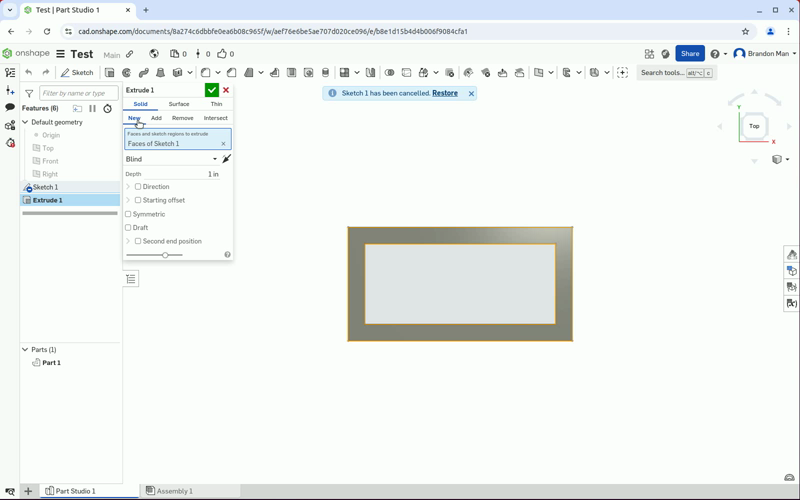
key(tab, 4)
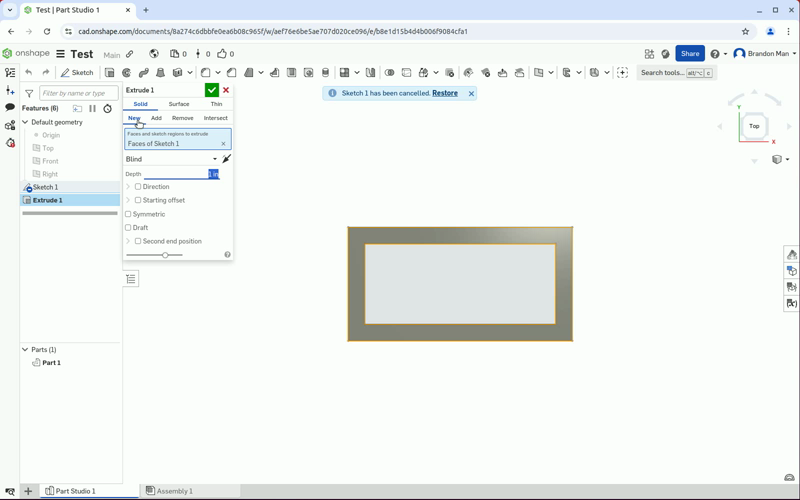
text(3.37)
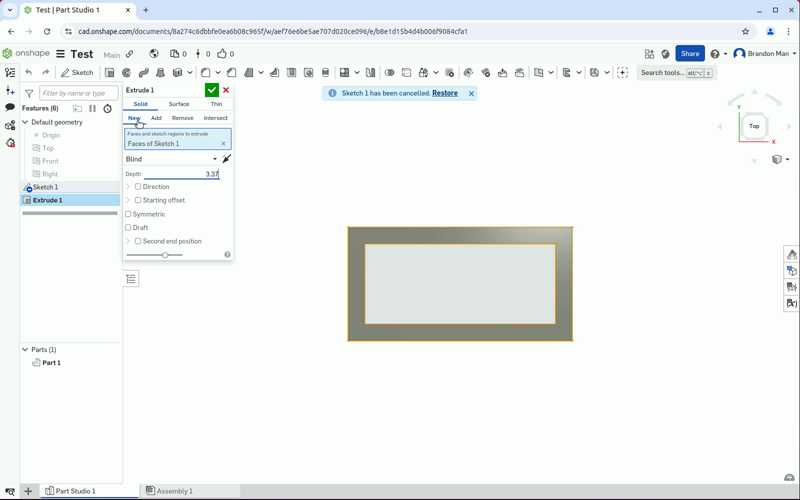
key(enter)
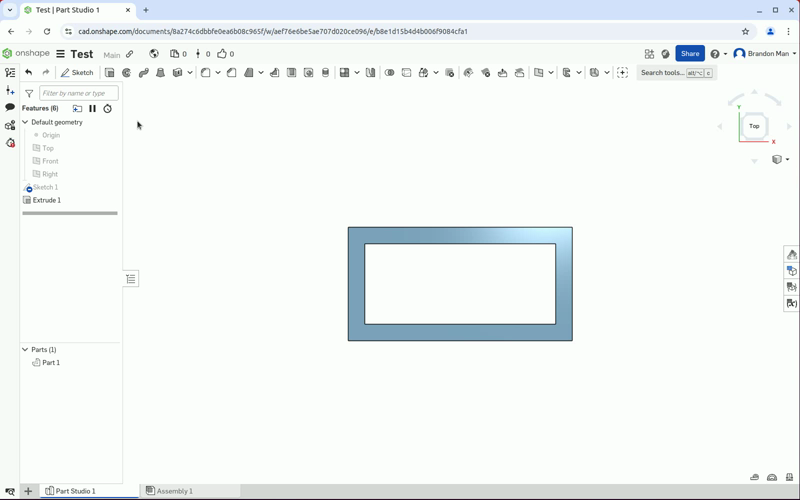
key(shift+h)
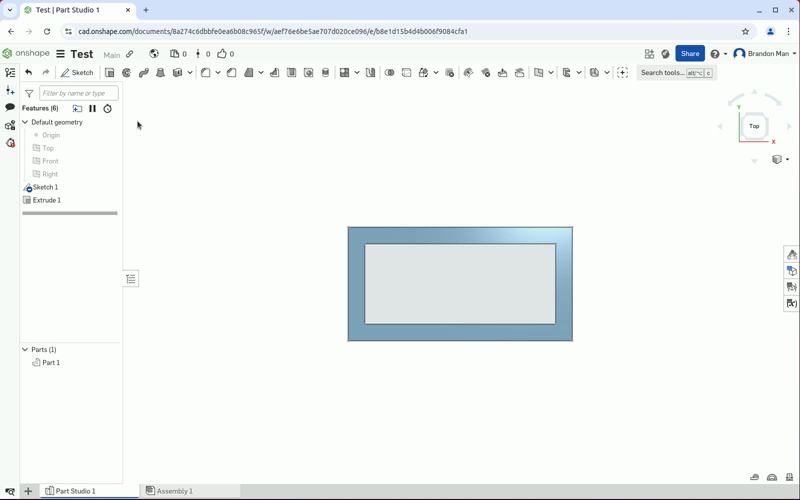
key(shift+h)
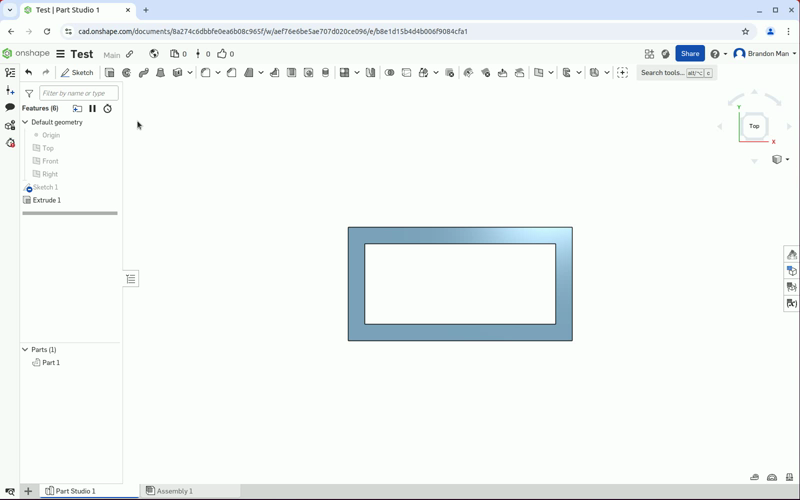
mouse_move(73, 189)
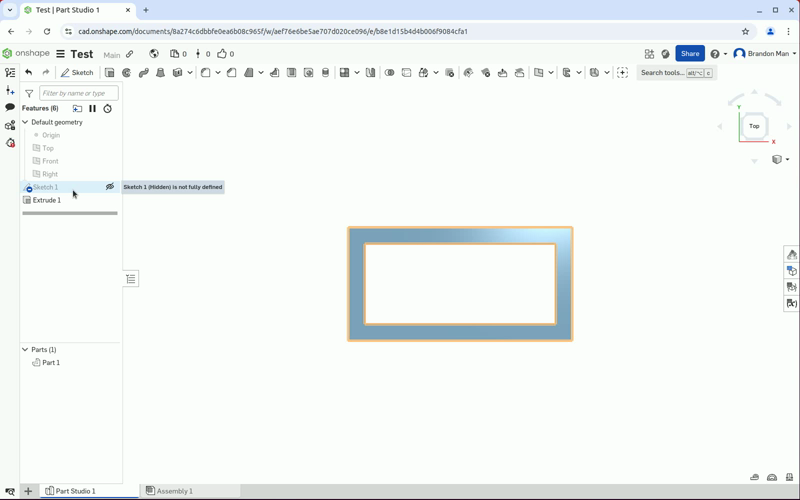
click(73, 189)
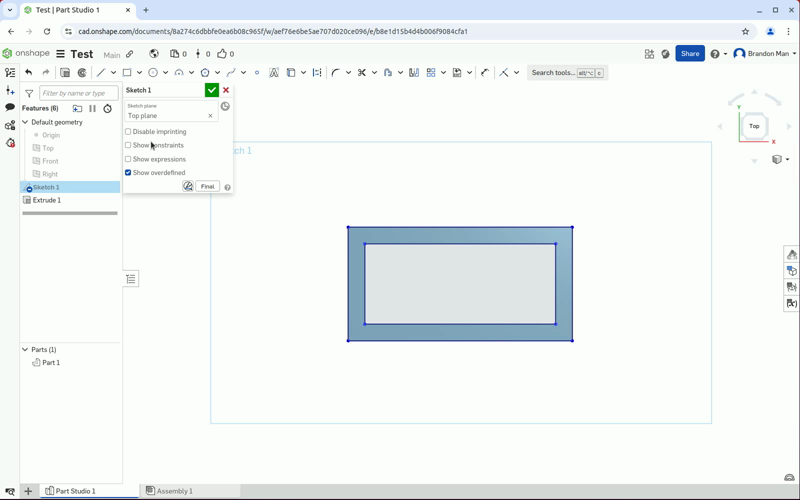
mouse_move(229, 92)
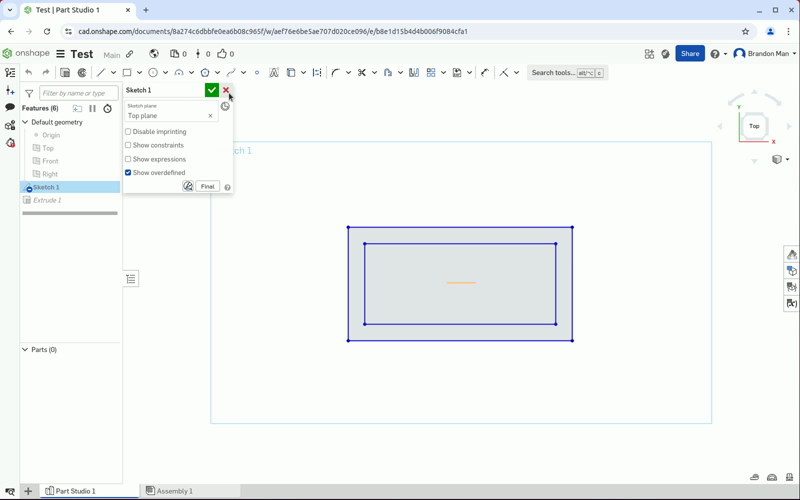
click(229, 92)
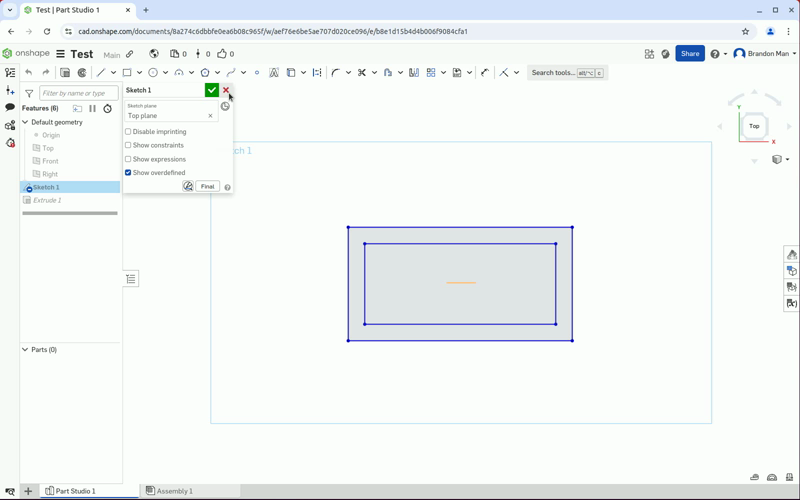
key(shift+s)
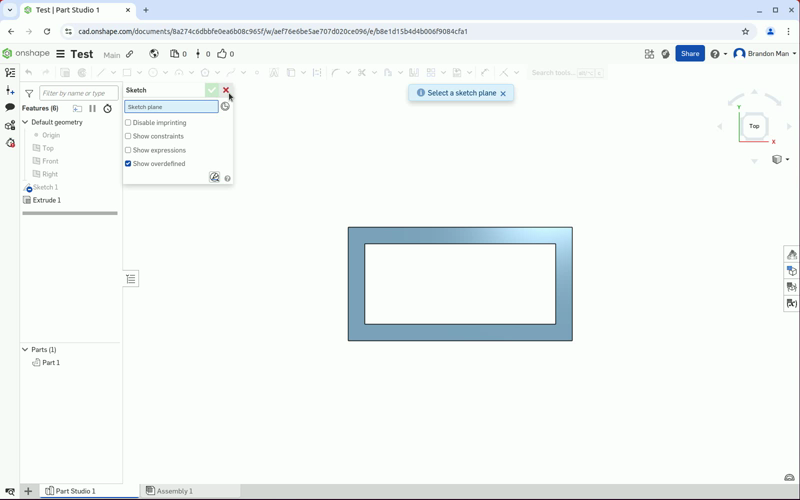
mouse_move(73, 150)
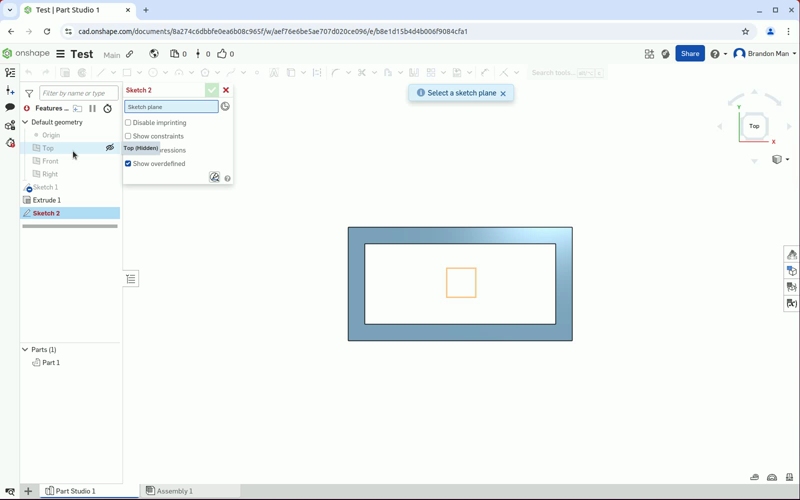
click(73, 150)
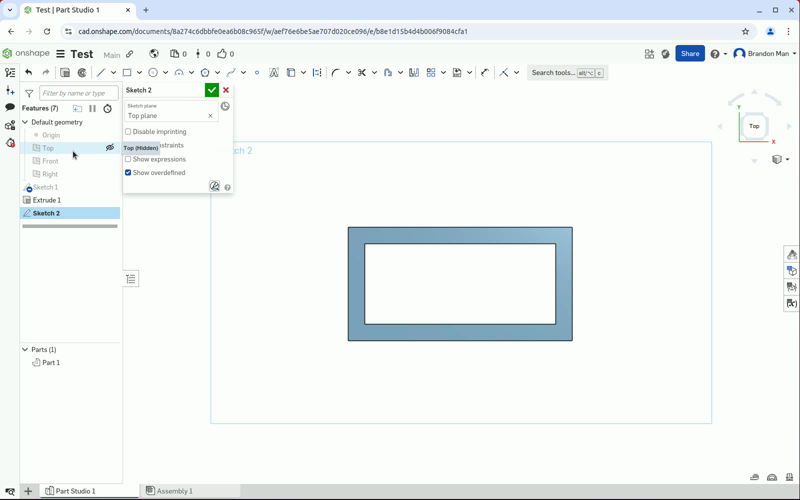
mouse_move(73, 352)
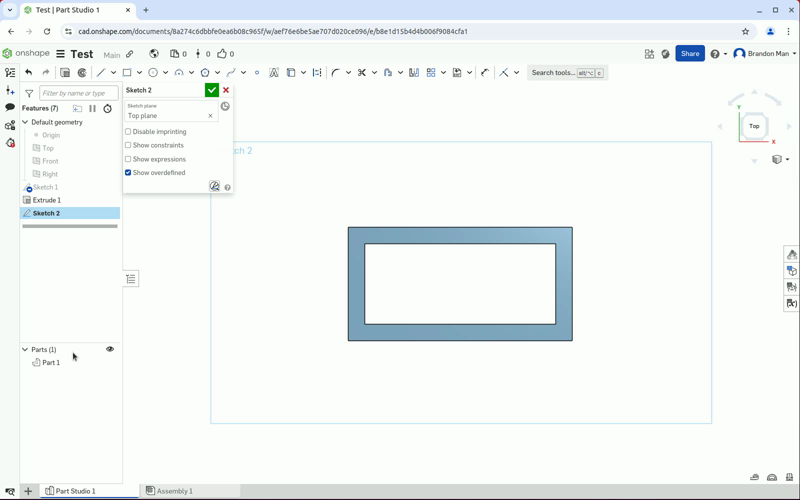
key(y)
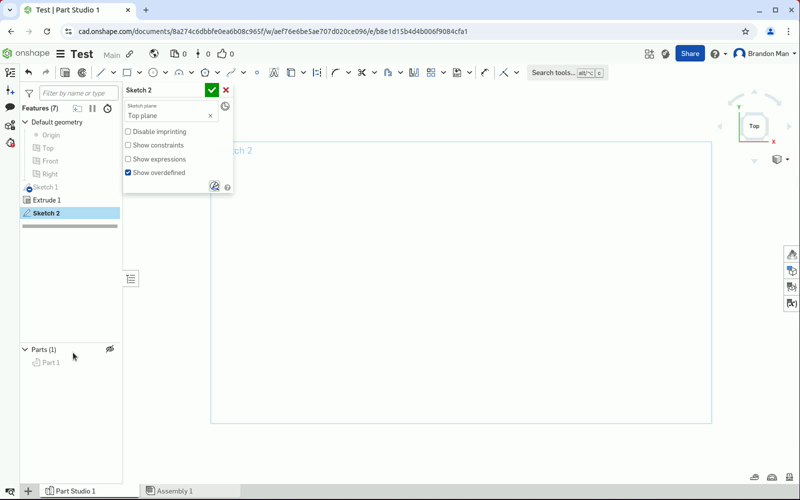
key(l)
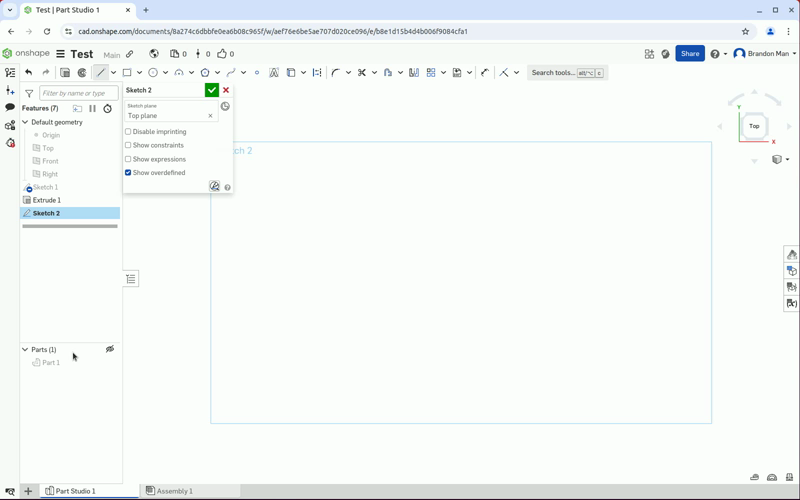
key_down(shift)
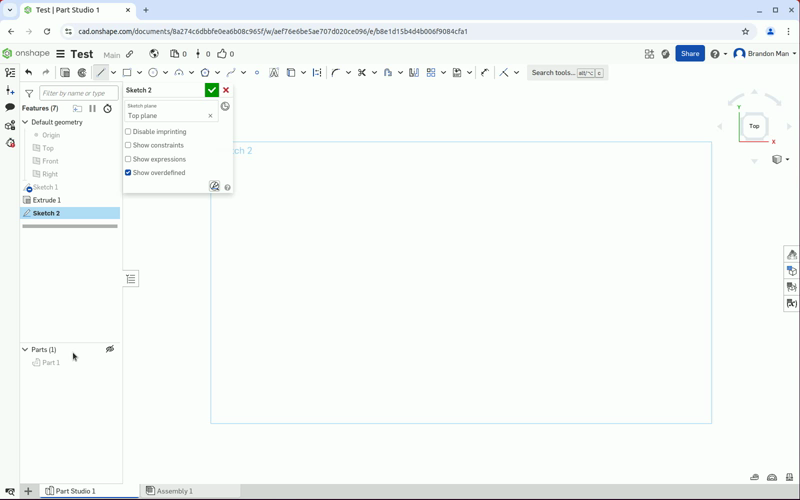
mouse_move(364, 324)
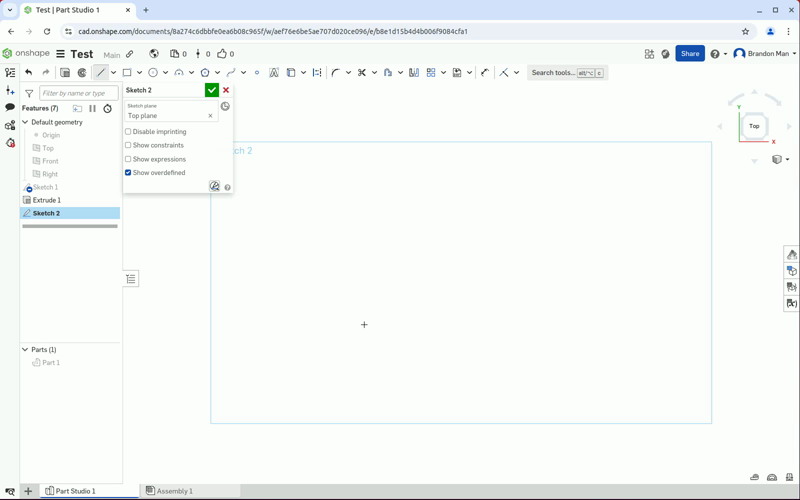
click(364, 324)
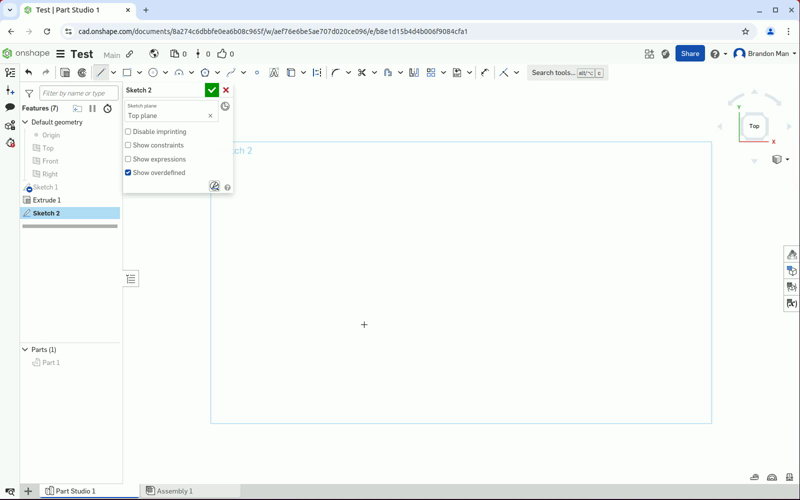
key_up(shift)
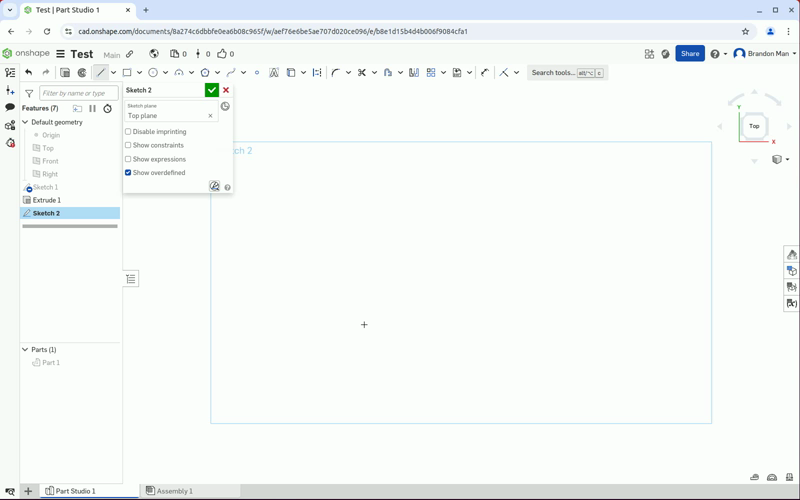
key_down(shift)
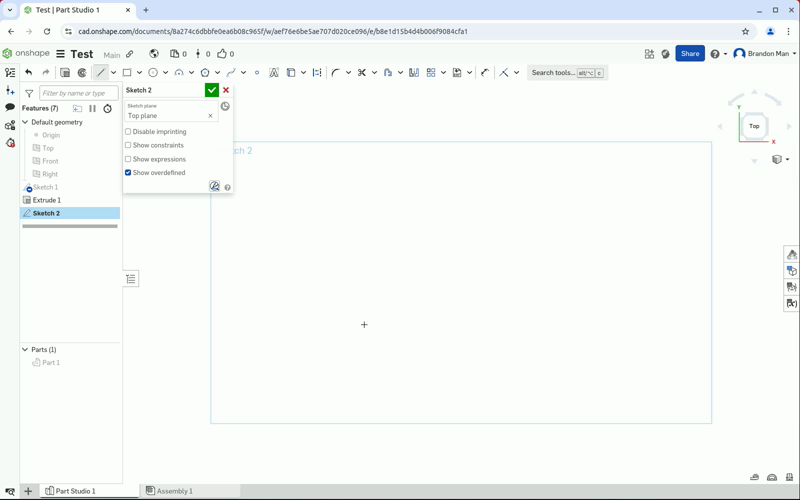
mouse_move(555, 324)
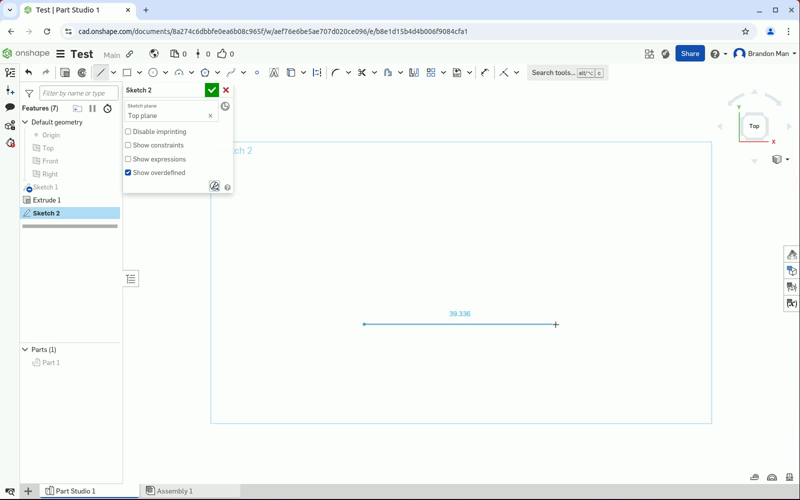
click(555, 324)
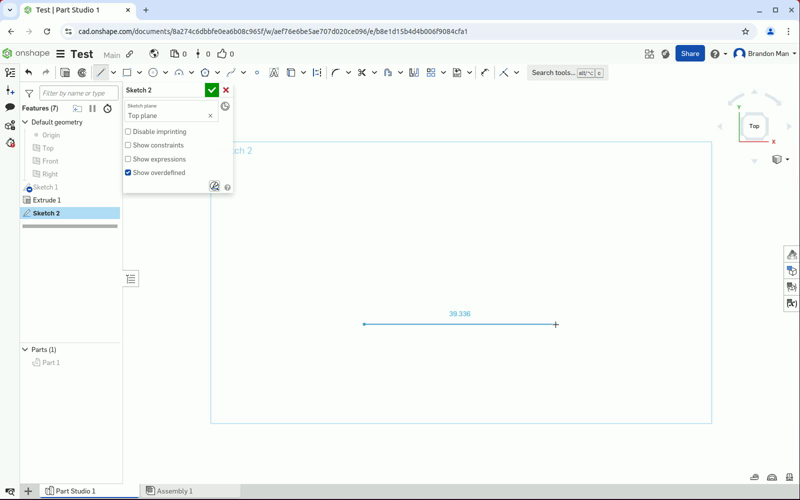
key_up(shift)
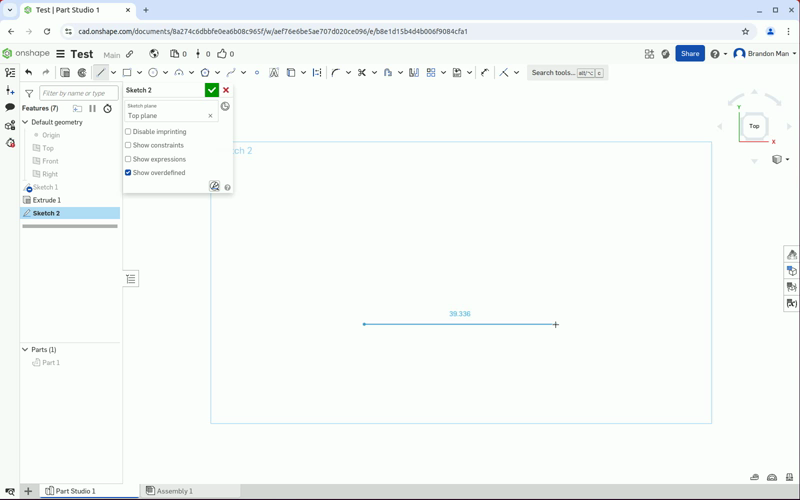
key_down(shift)
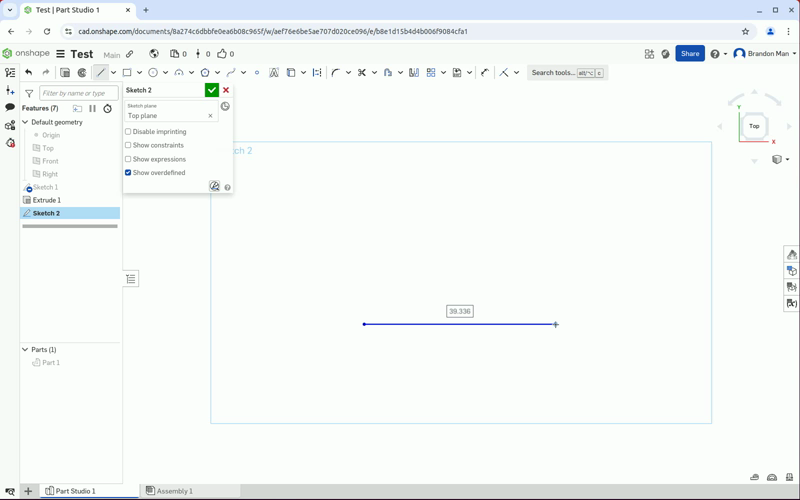
mouse_move(555, 243)
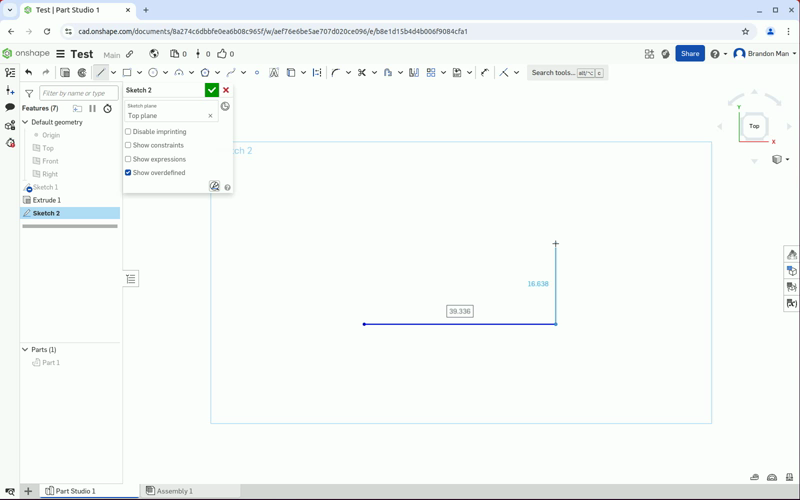
click(555, 243)
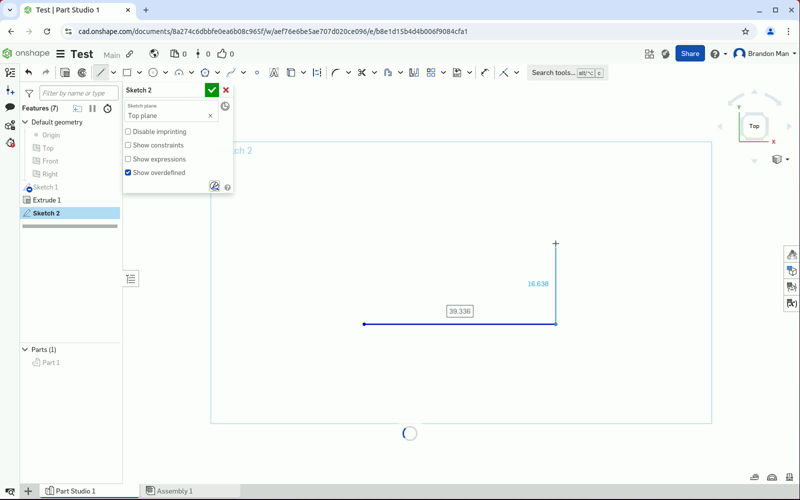
key_up(shift)
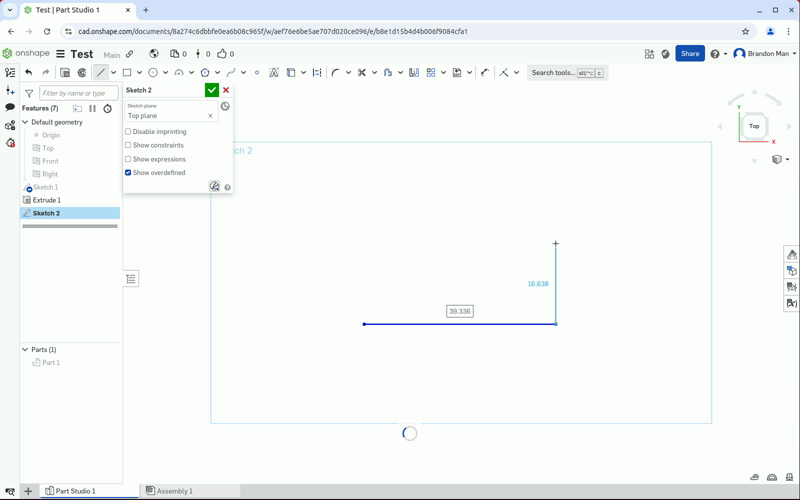
key_down(shift)
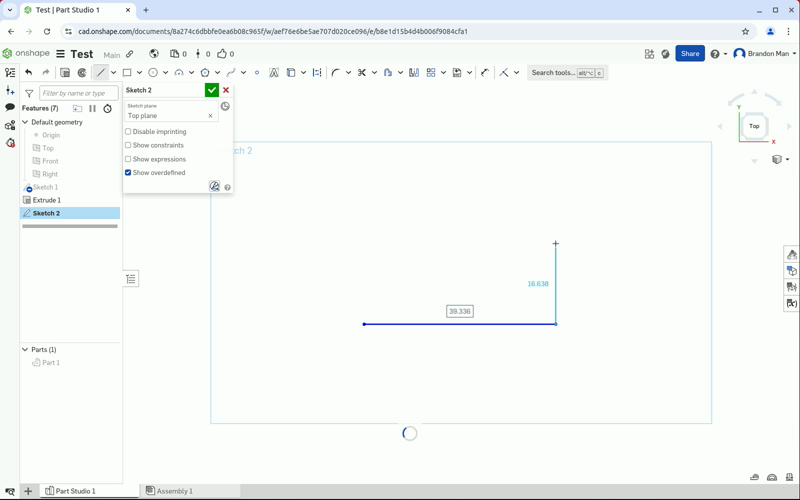
mouse_move(364, 243)
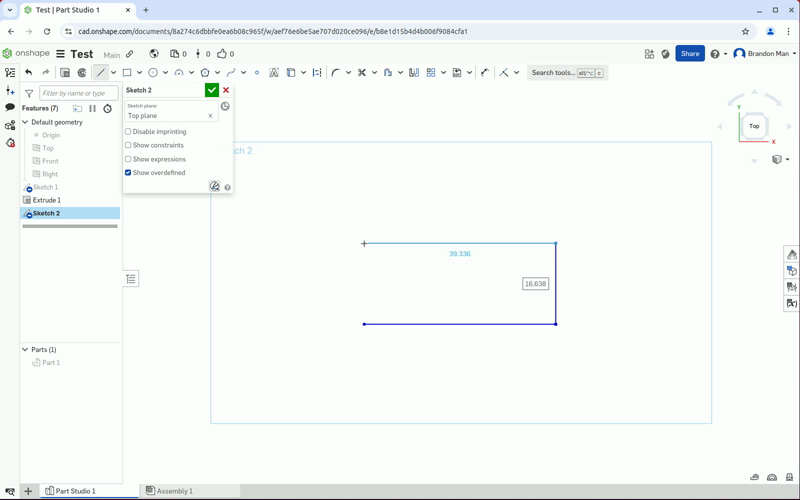
click(364, 243)
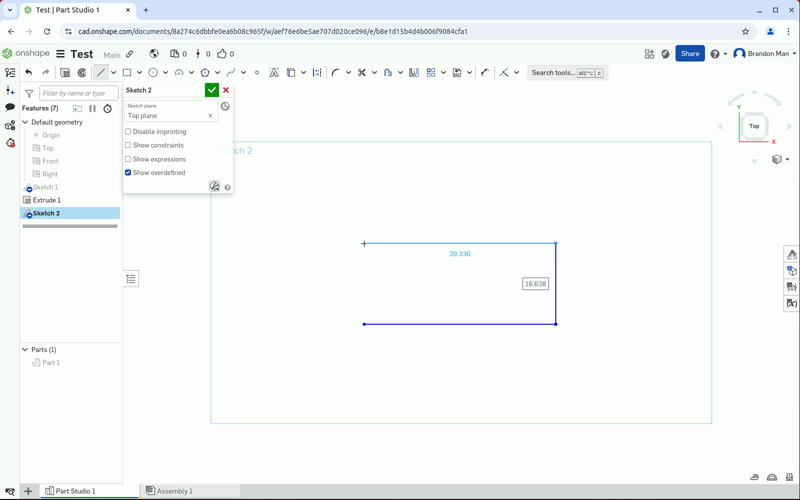
key_up(shift)
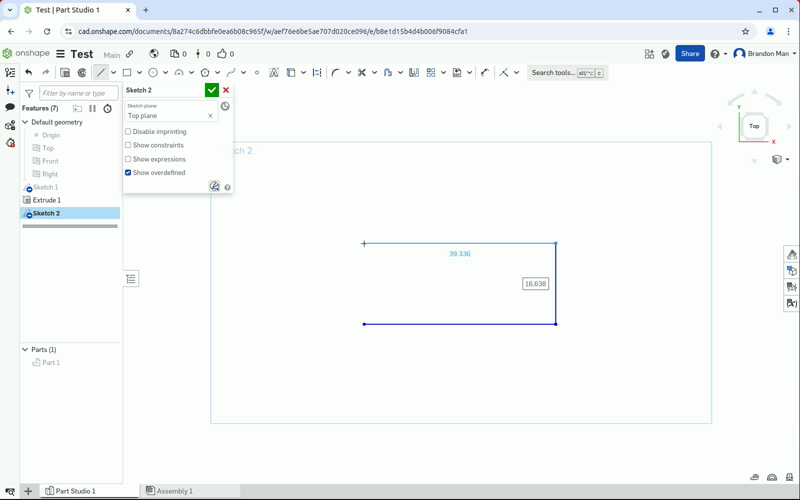
key_down(shift)
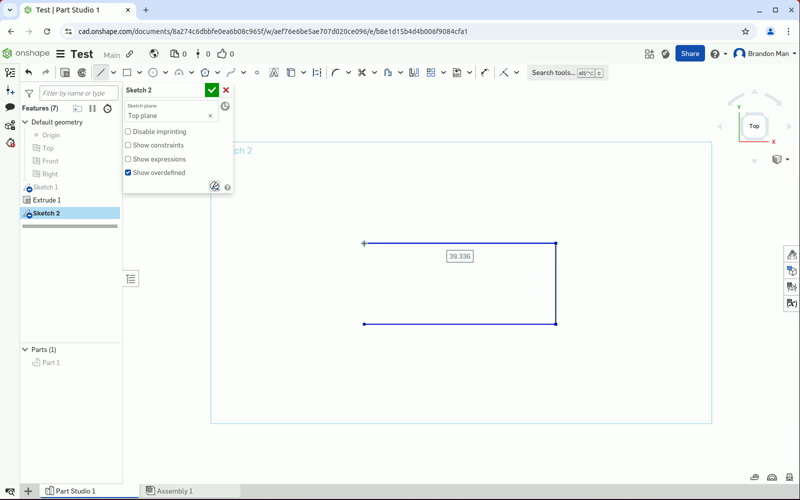
mouse_move(364, 324)
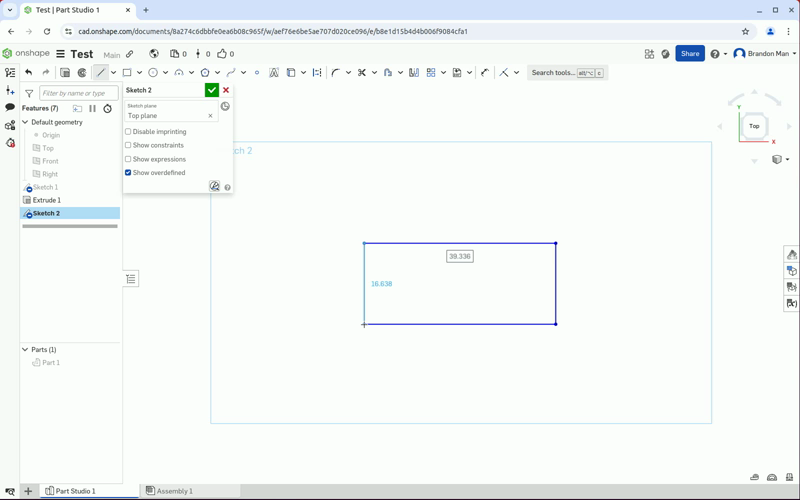
key_up(shift)
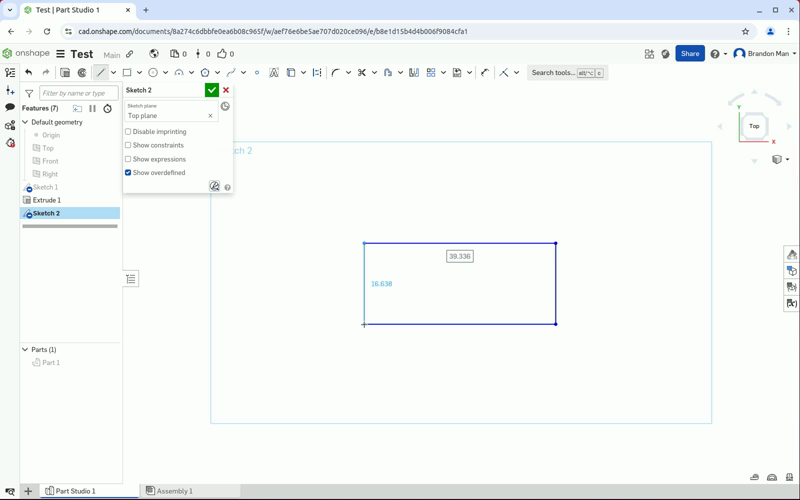
click(364, 324)
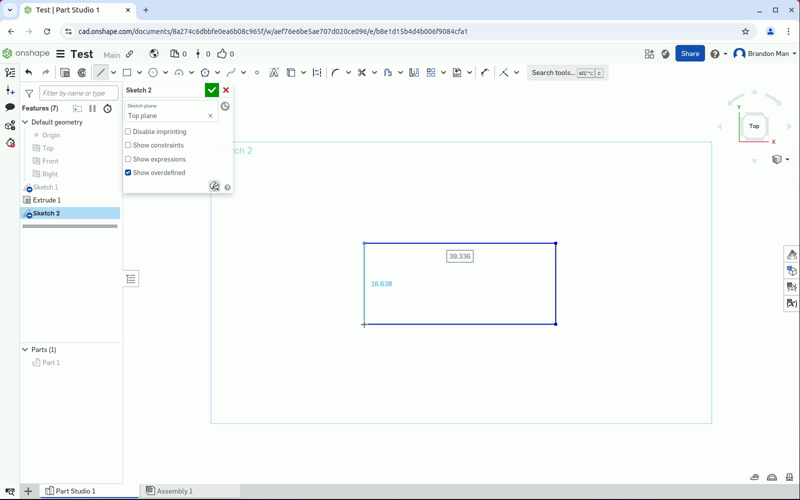
key(esc)
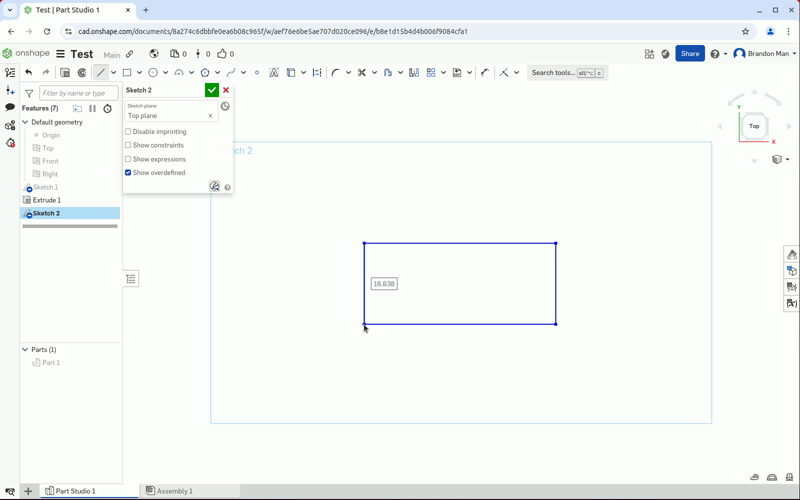
mouse_move(451, 300)
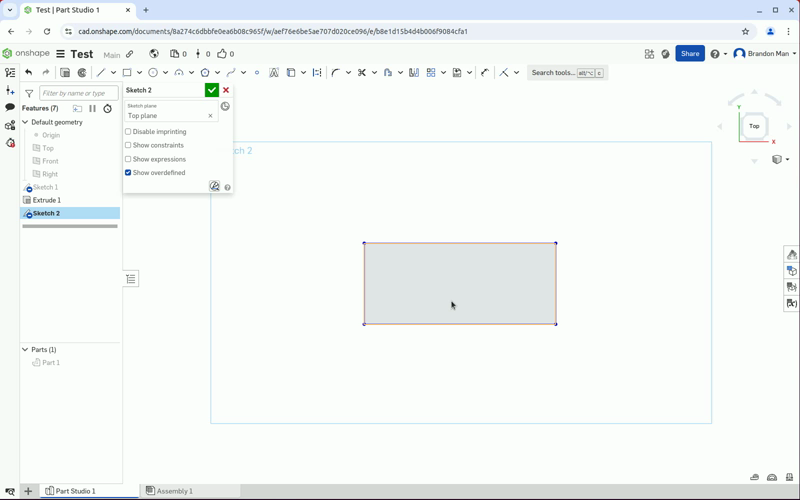
click(451, 300)
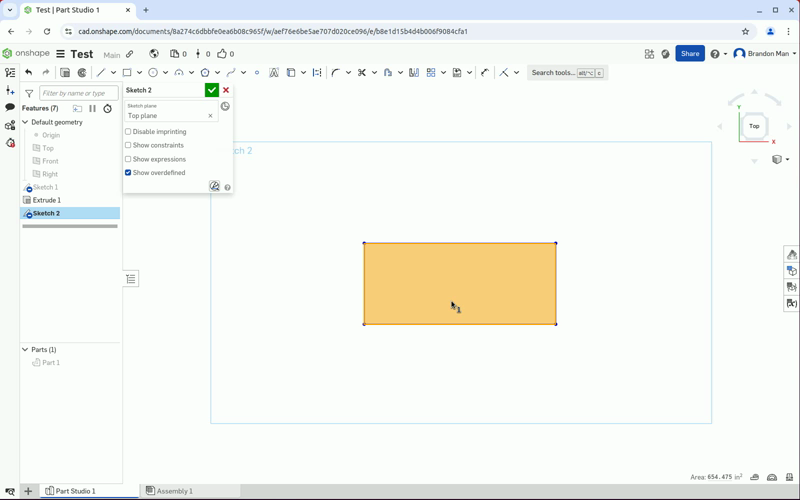
mouse_move(73, 352)
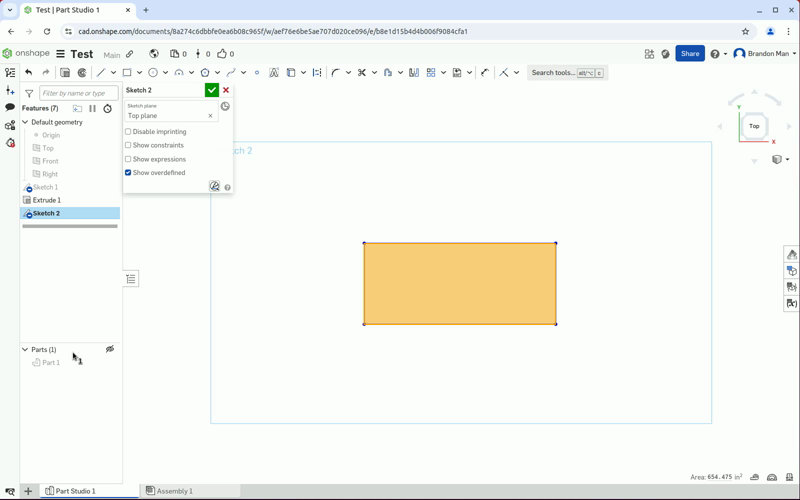
key(shift+y)
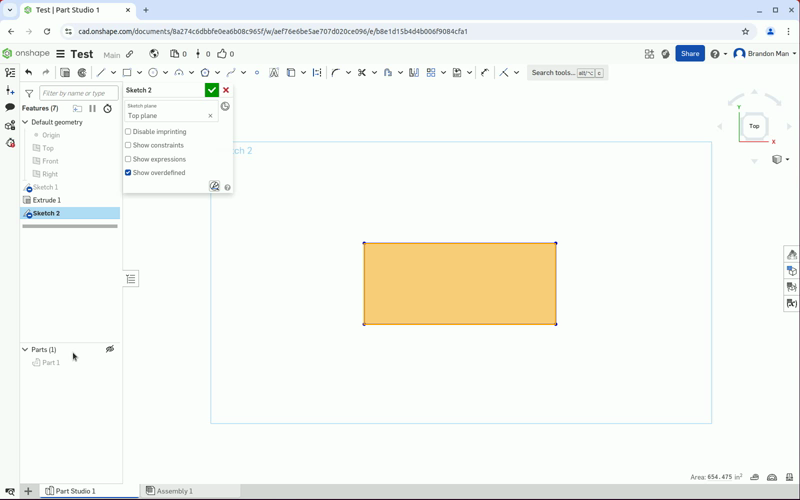
key(shift+e)
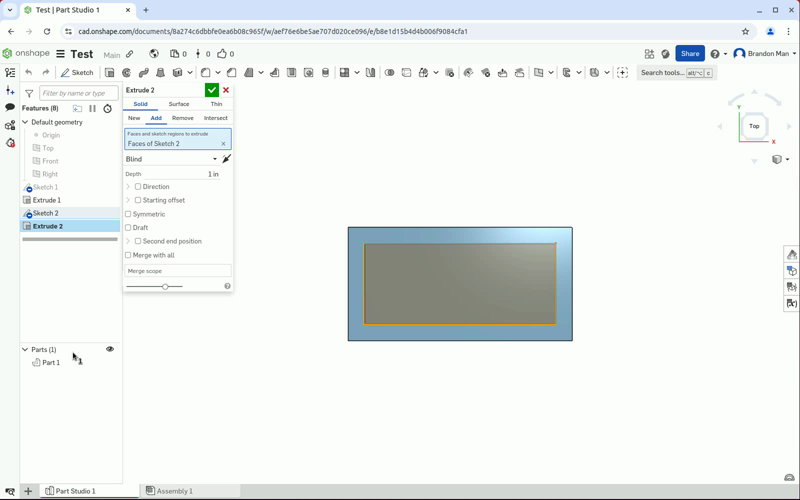
mouse_move(143, 106)
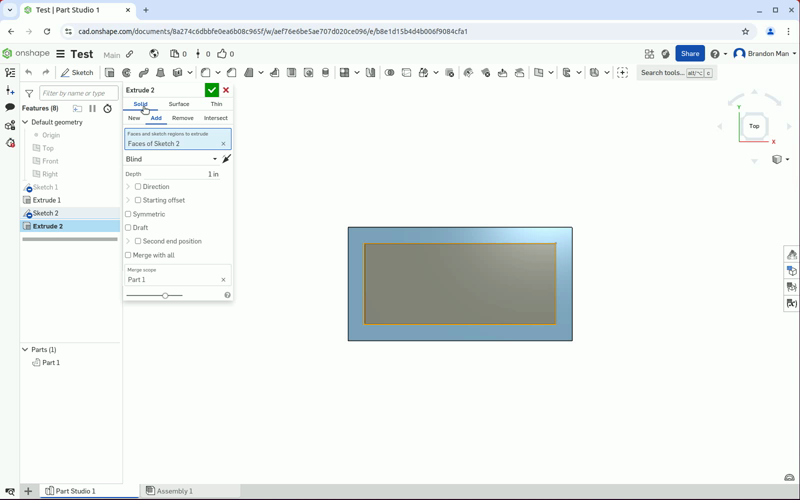
click(143, 106)
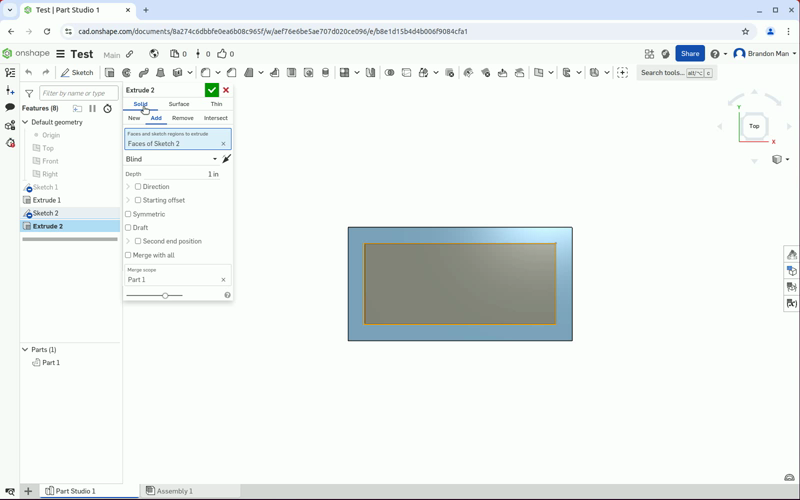
mouse_move(137, 120)
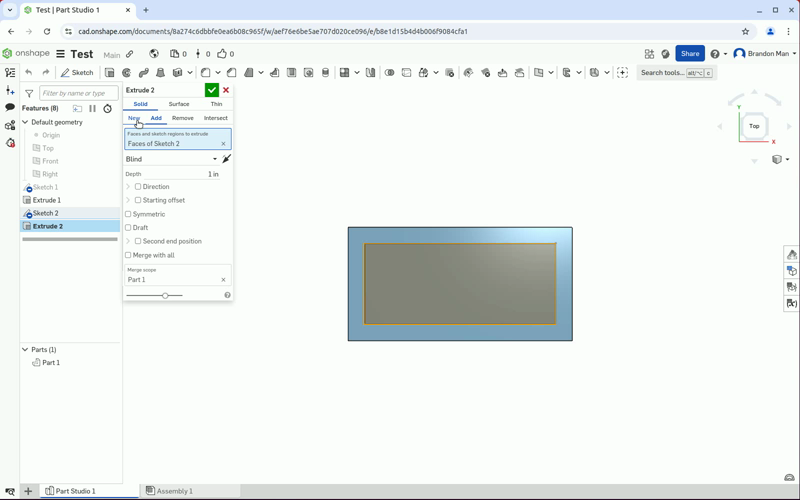
click(137, 120)
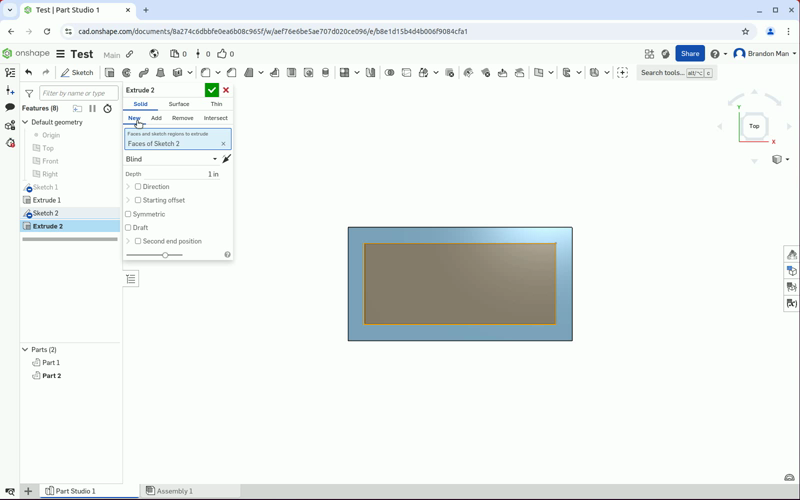
key(tab, 4)
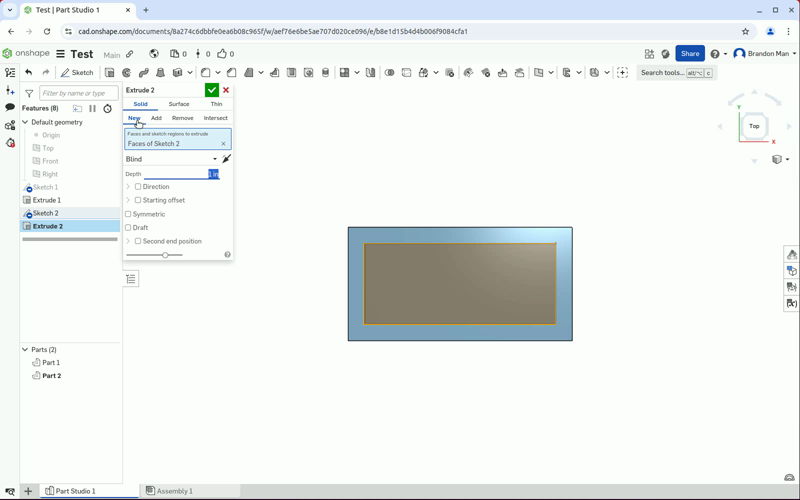
text(3.37)
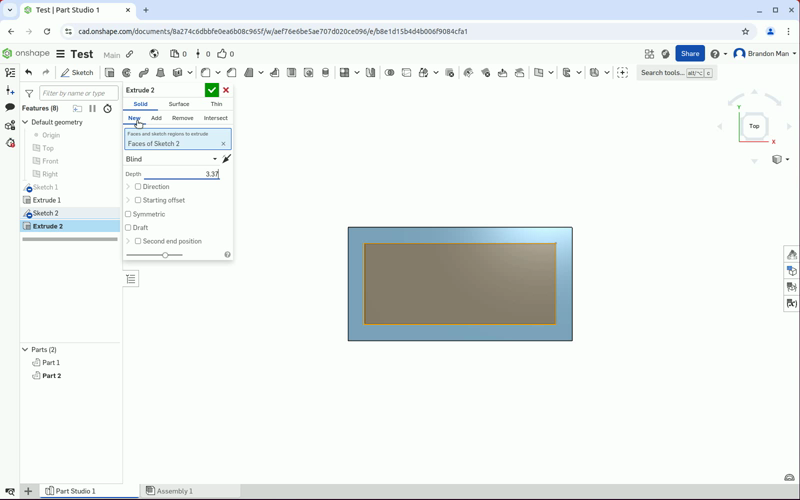
key(enter)
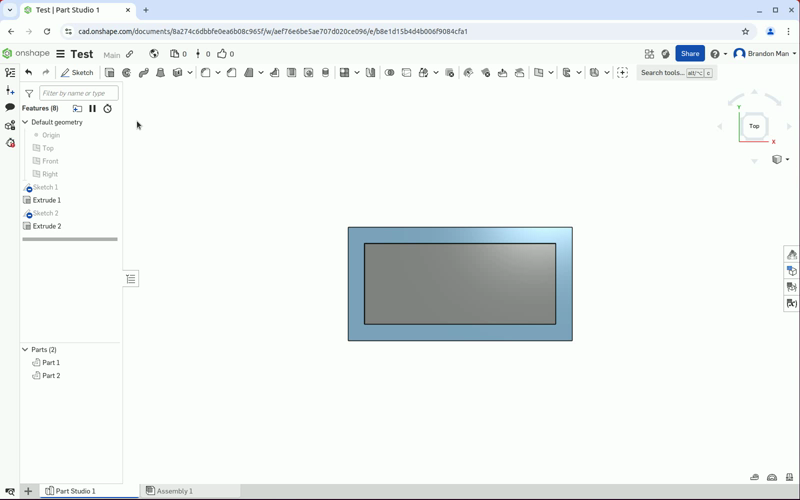
key(shift+h)
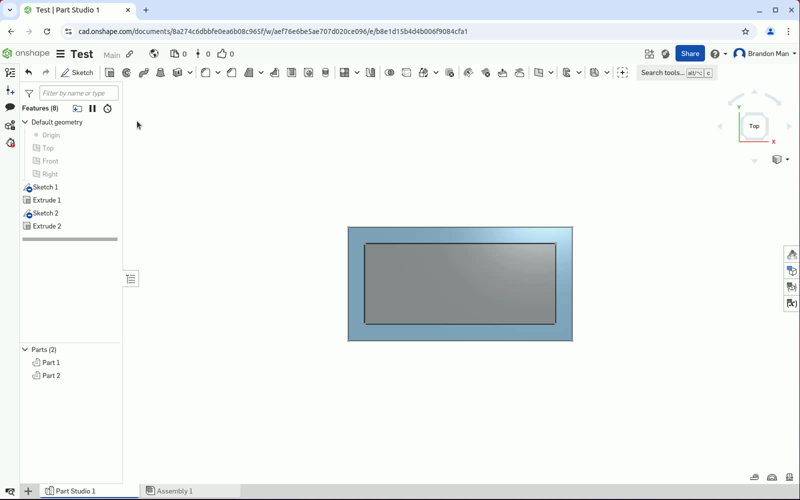
key(shift+h)
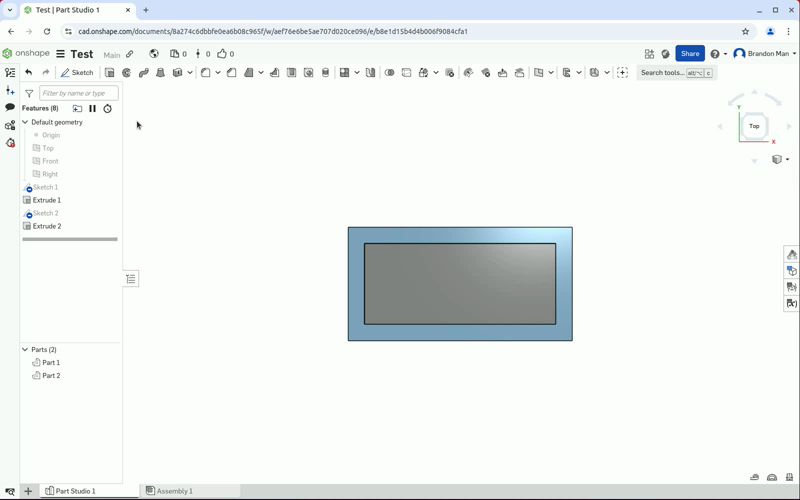
mouse_move(73, 189)
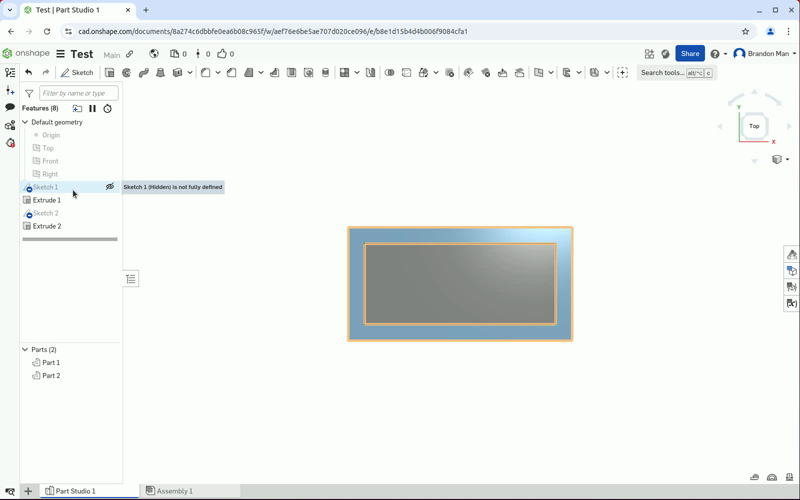
click(73, 189)
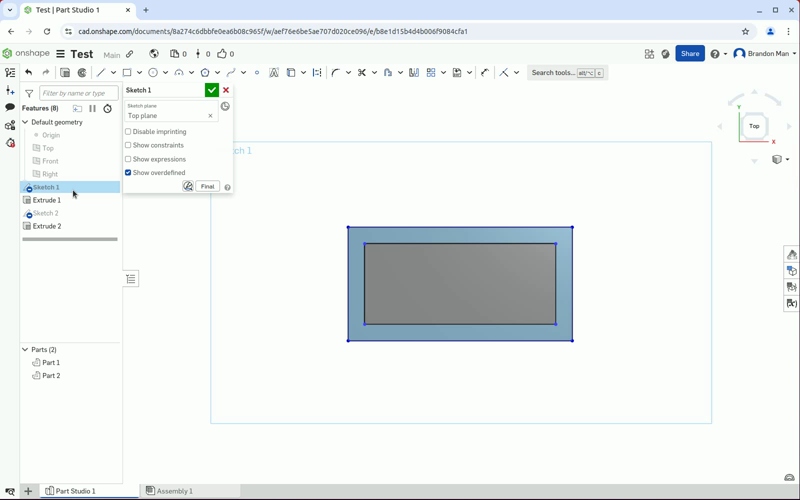
mouse_move(229, 92)
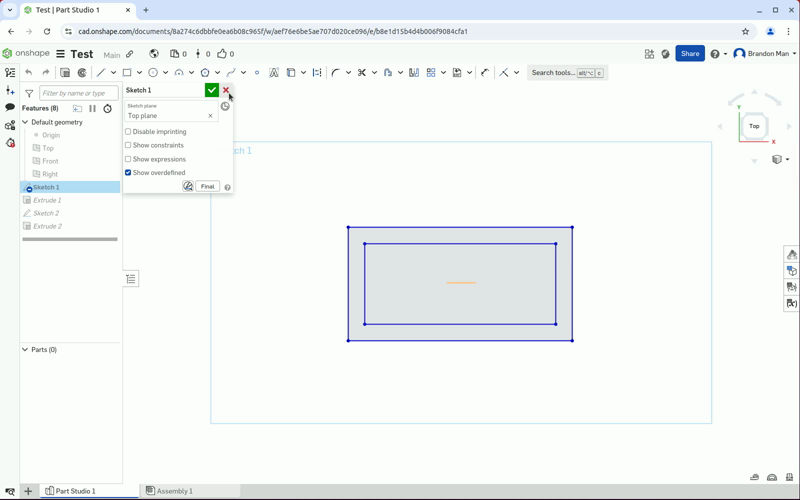
click(229, 92)
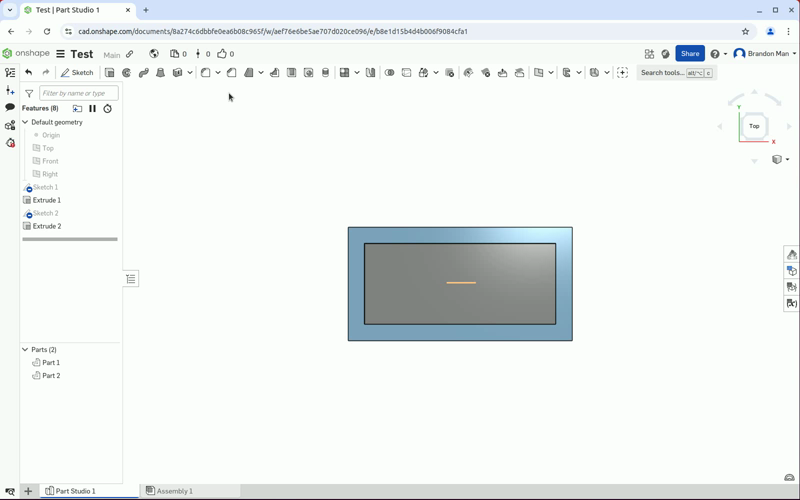
mouse_move(541, 75)
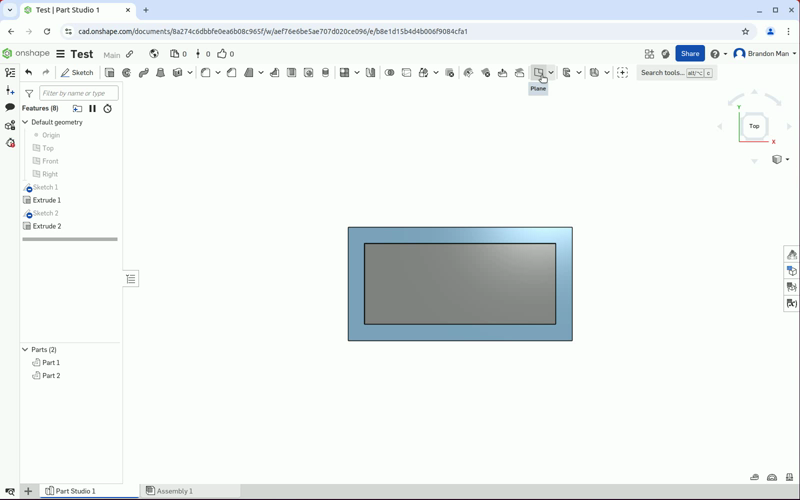
click(541, 75)
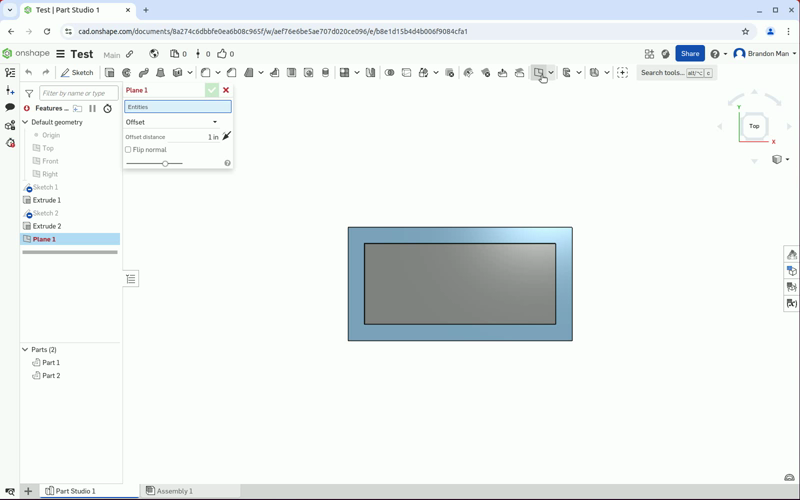
mouse_move(73, 150)
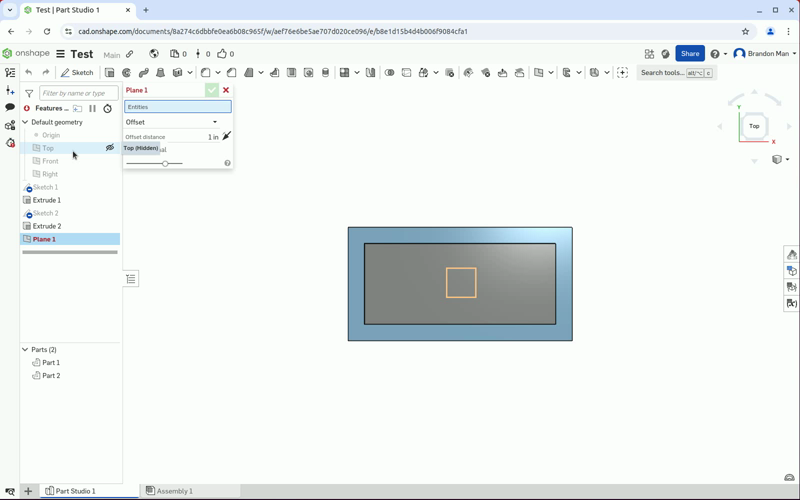
click(73, 150)
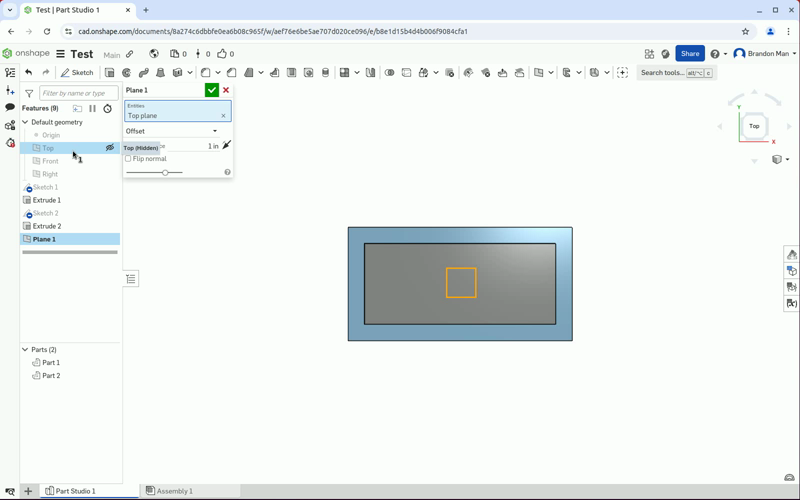
key(tab, 2)
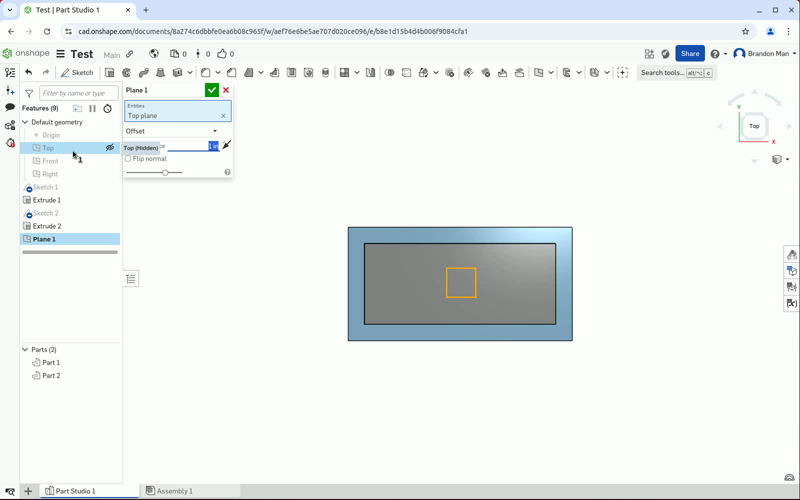
text(3.358)
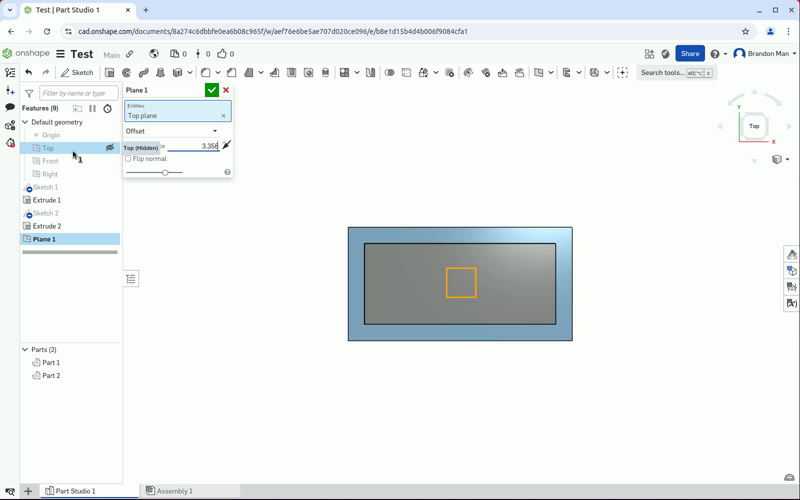
key(enter, 2)
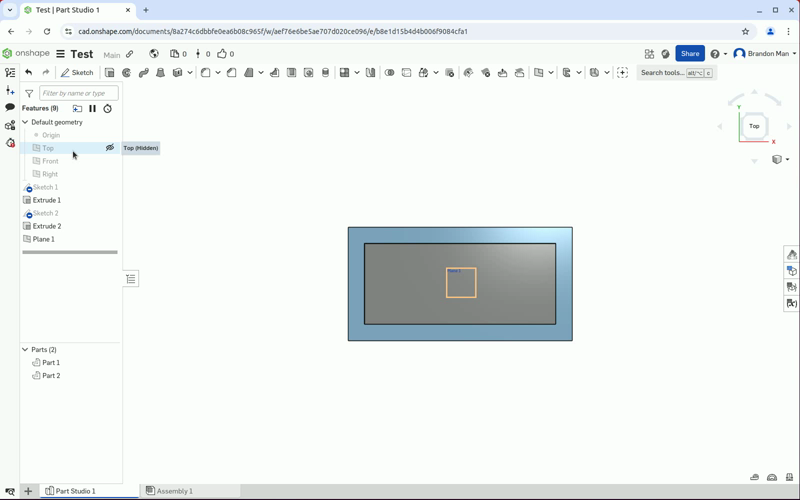
key(shift+s)
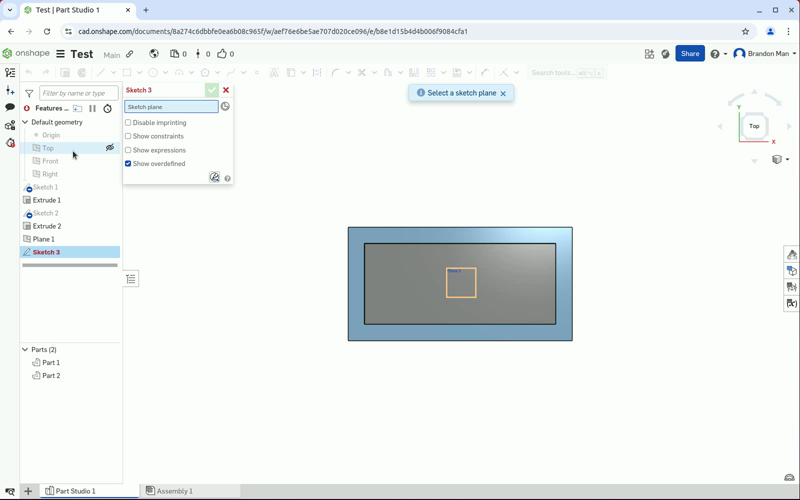
mouse_move(73, 241)
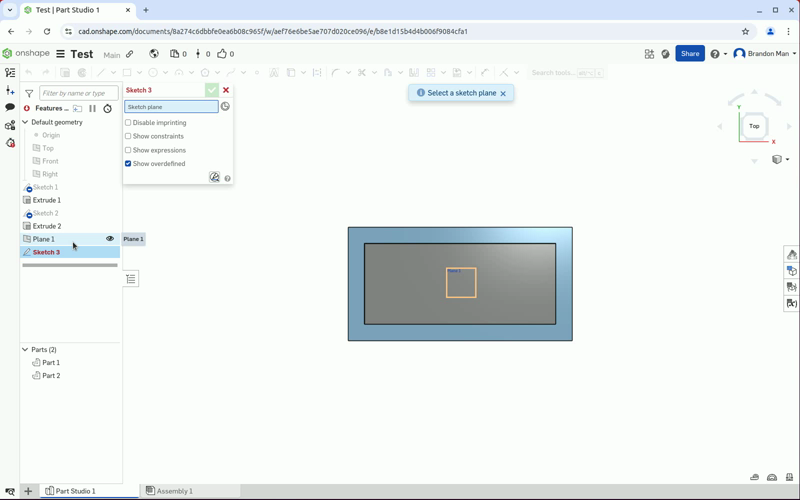
click(73, 241)
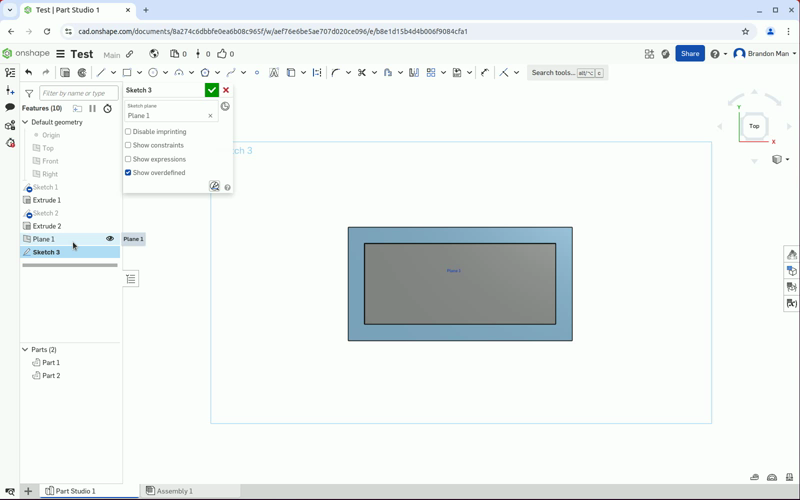
mouse_move(73, 352)
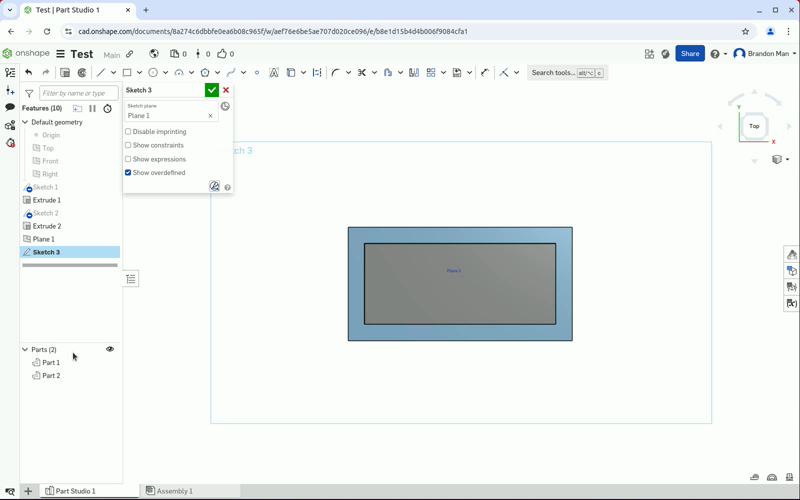
key(y)
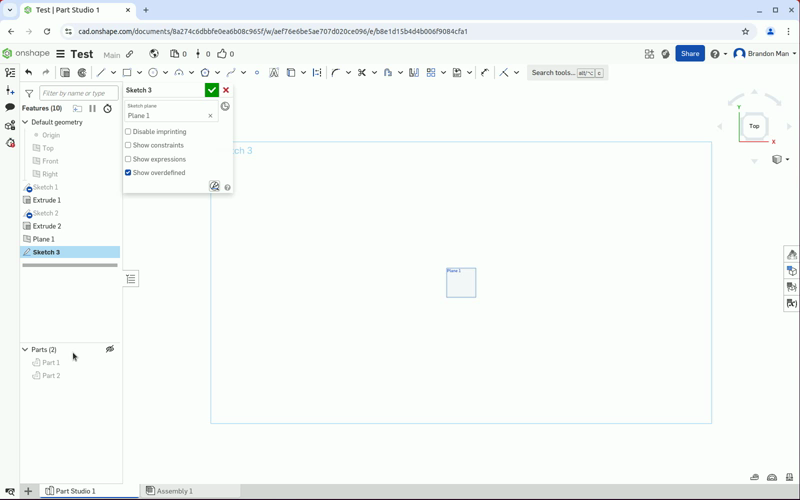
key(l)
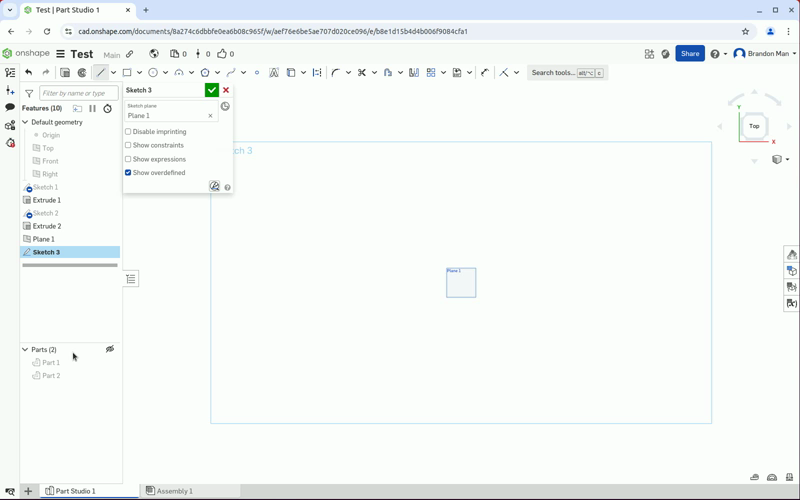
key_down(shift)
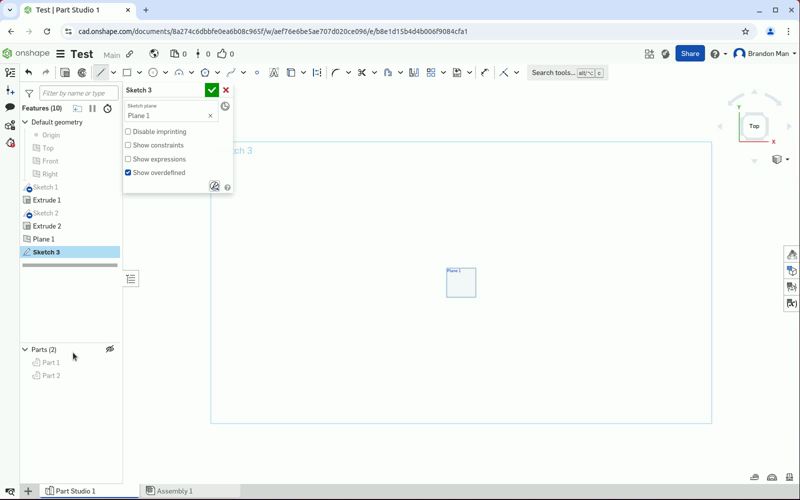
mouse_move(364, 324)
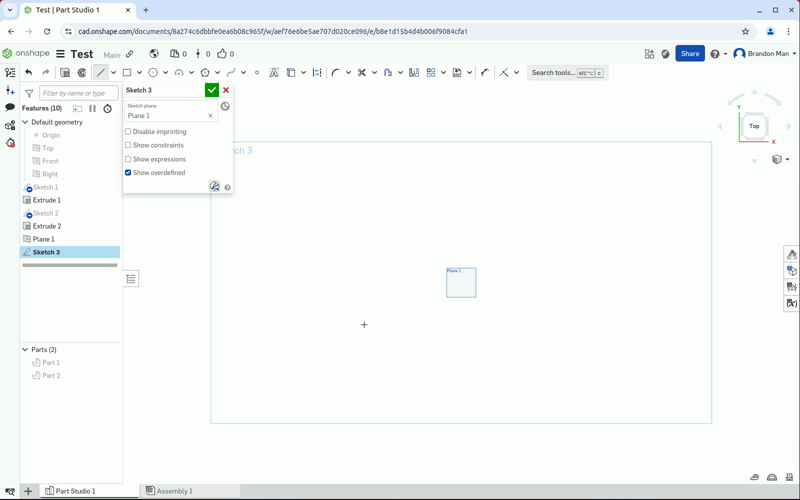
click(364, 324)
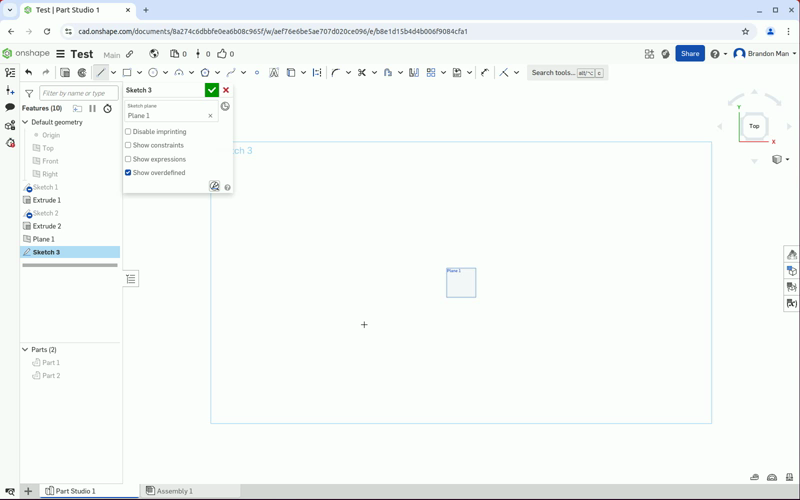
key_up(shift)
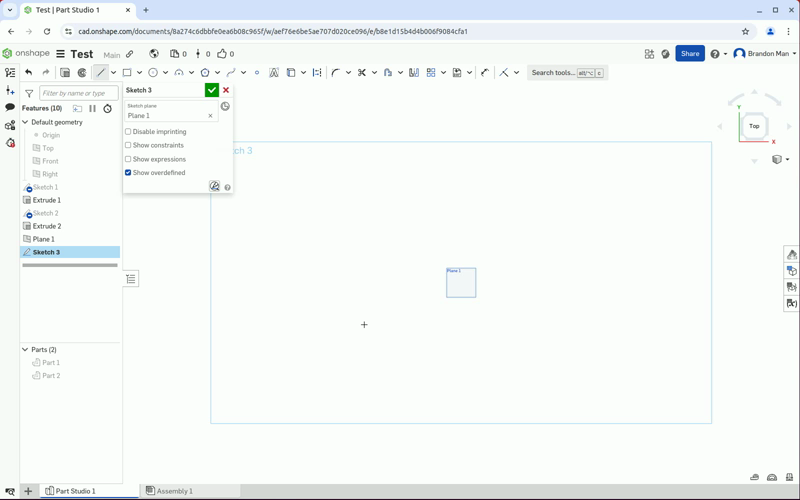
key_down(shift)
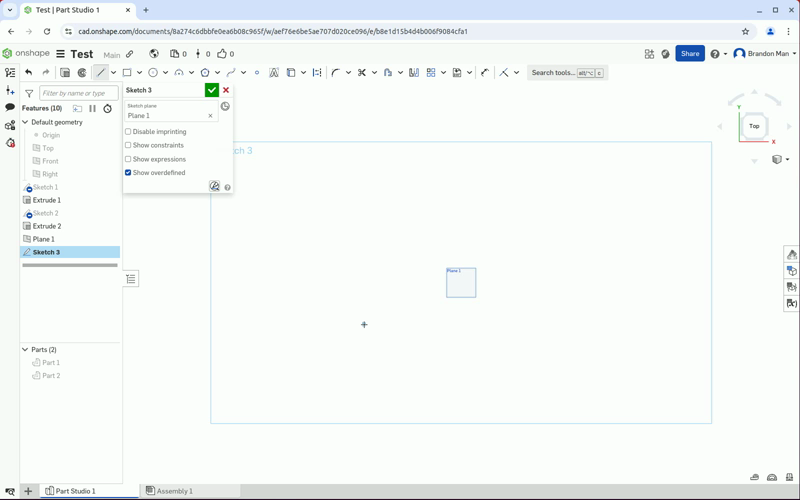
mouse_move(555, 324)
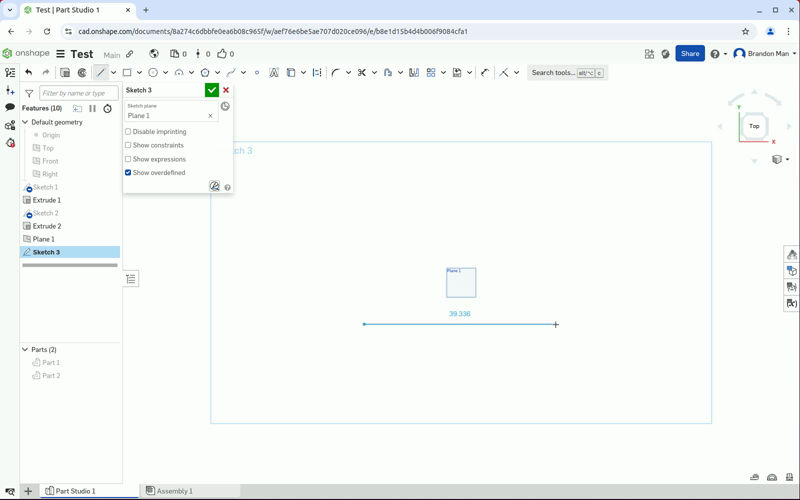
click(555, 324)
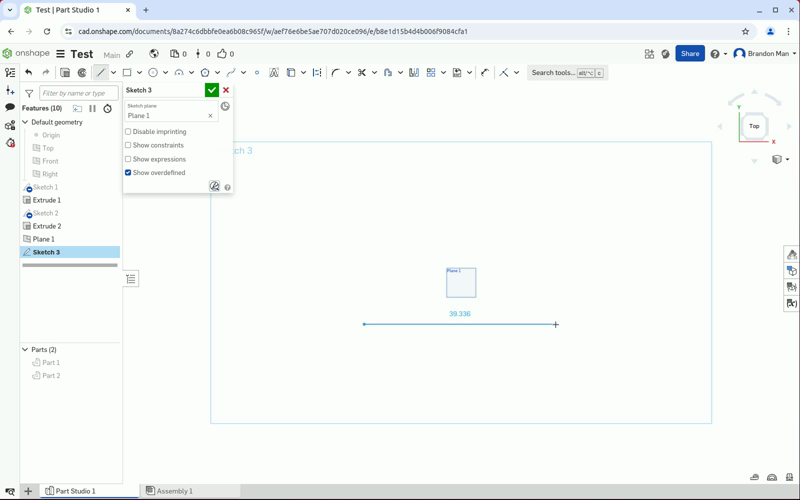
key_up(shift)
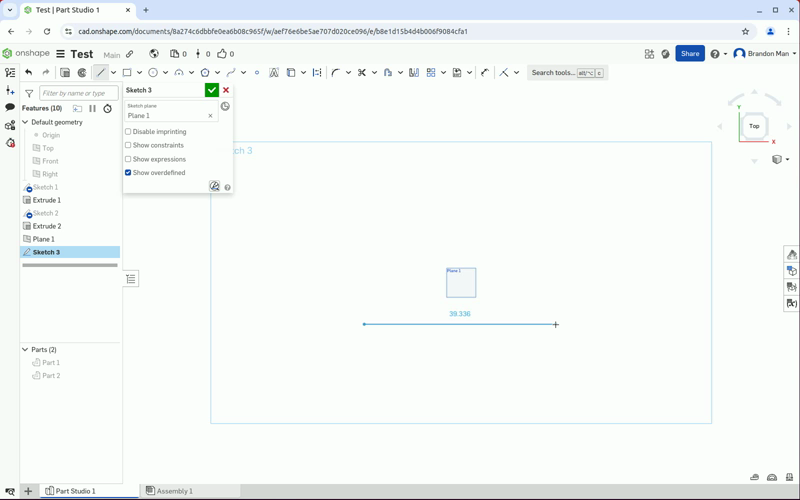
key_down(shift)
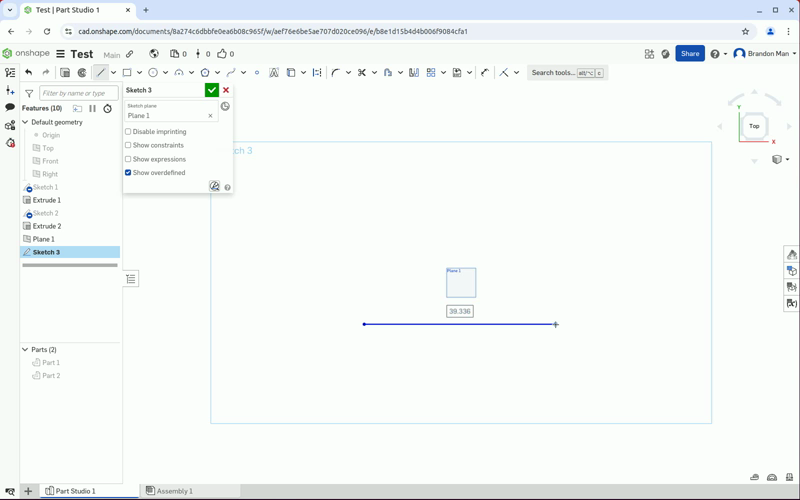
mouse_move(555, 243)
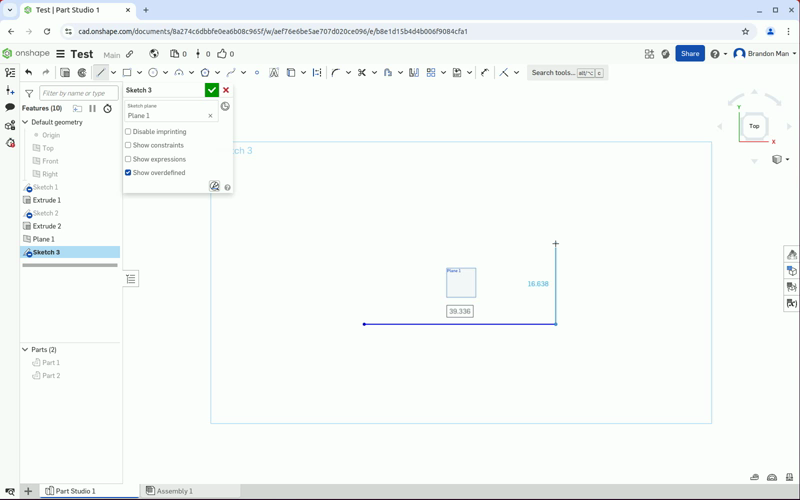
click(555, 243)
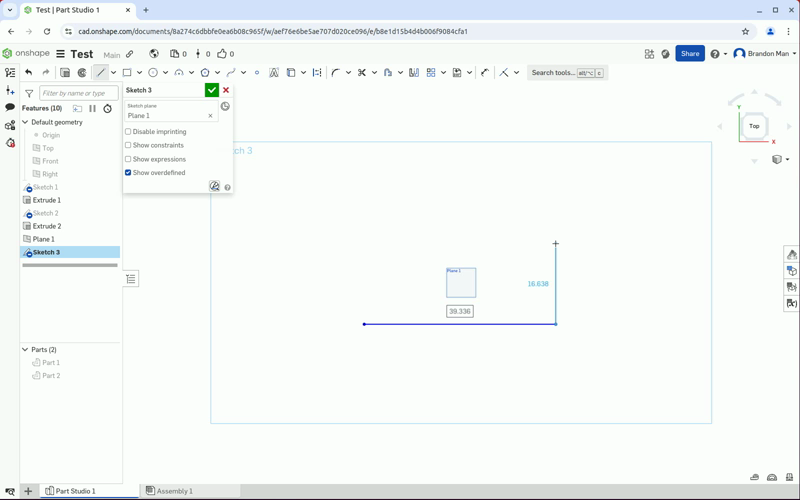
key_up(shift)
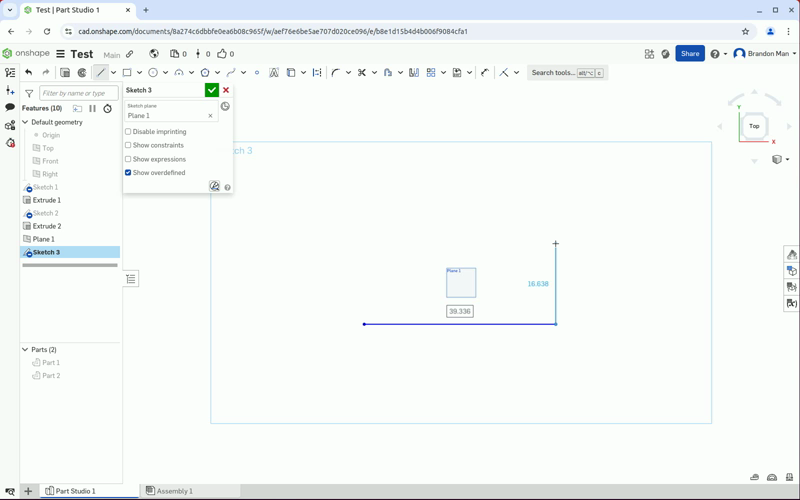
key_down(shift)
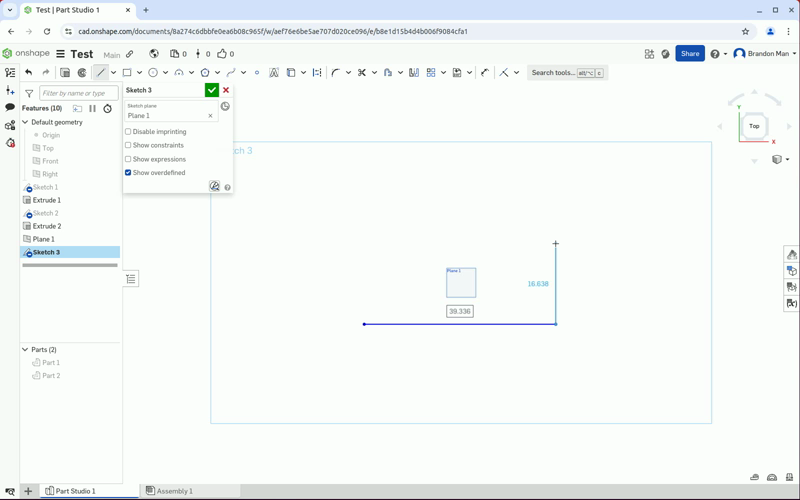
mouse_move(364, 243)
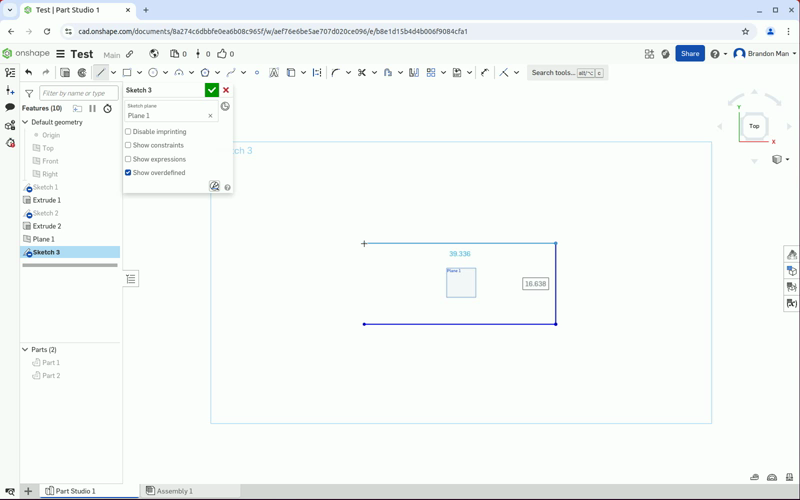
click(364, 243)
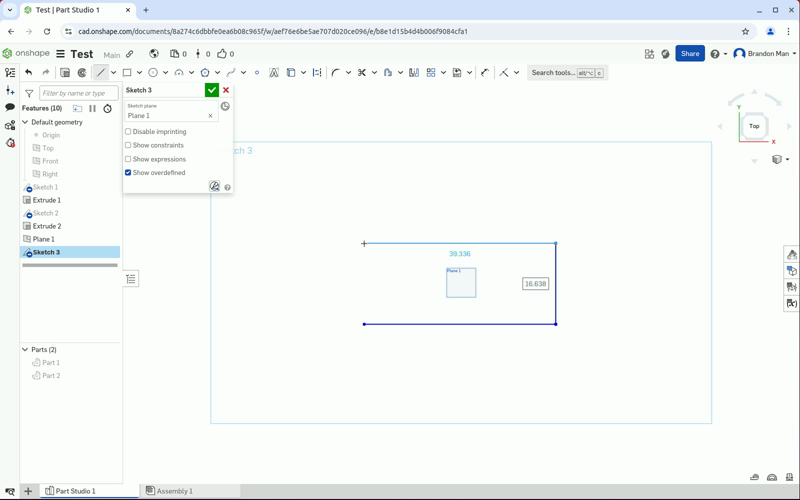
key_up(shift)
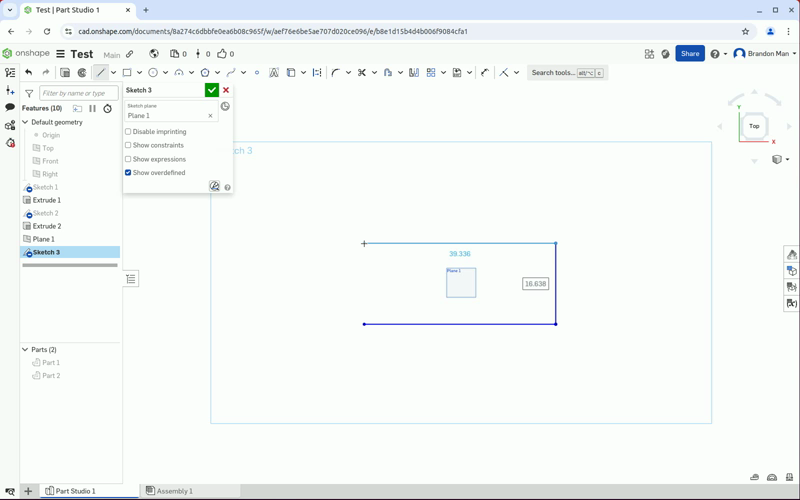
key_down(shift)
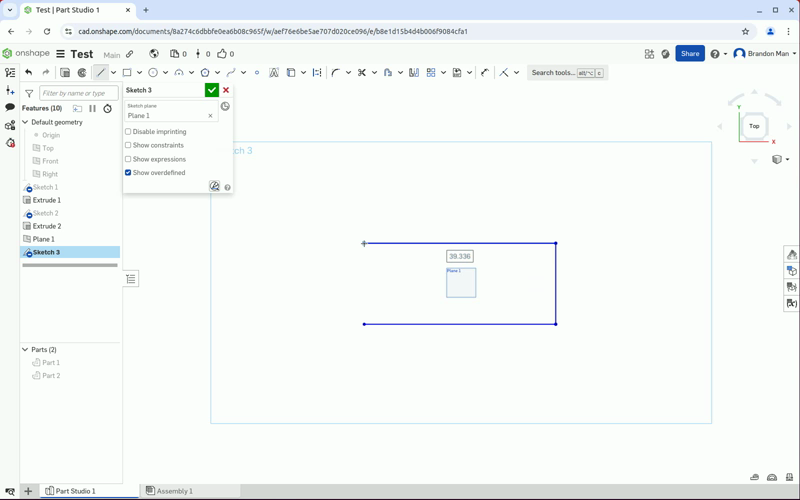
mouse_move(364, 324)
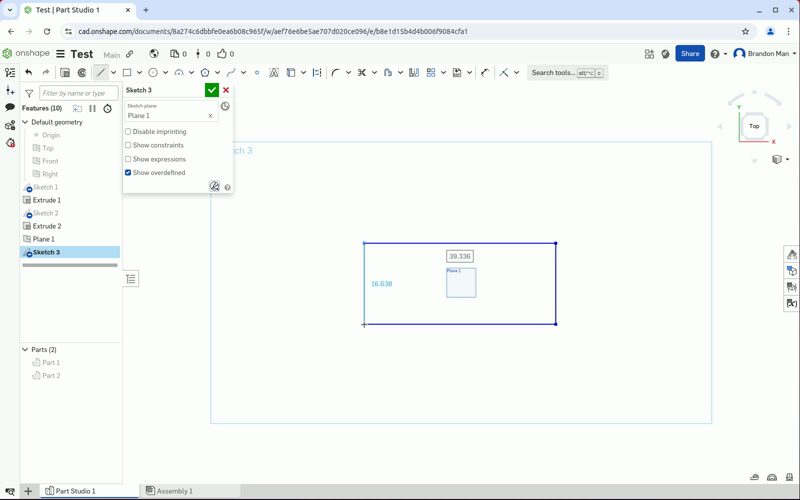
key_up(shift)
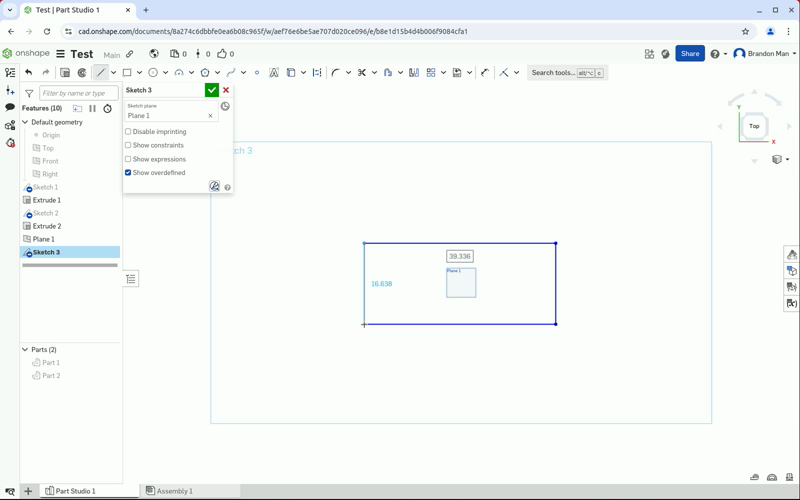
click(364, 324)
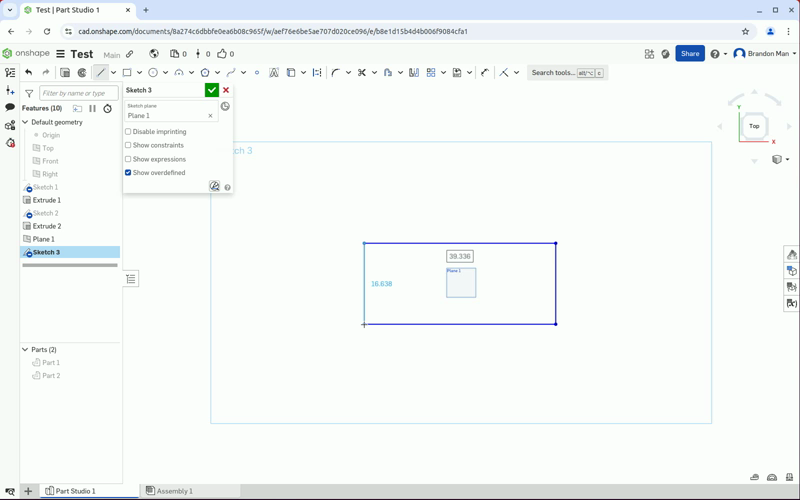
key(esc)
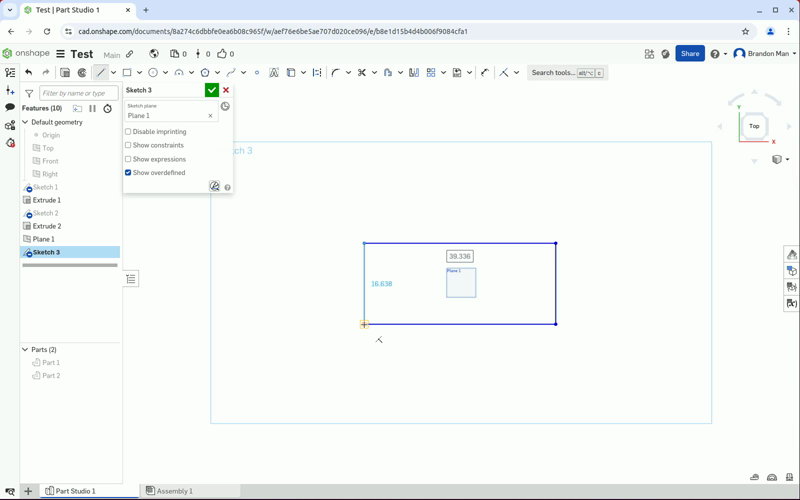
mouse_move(499, 278)
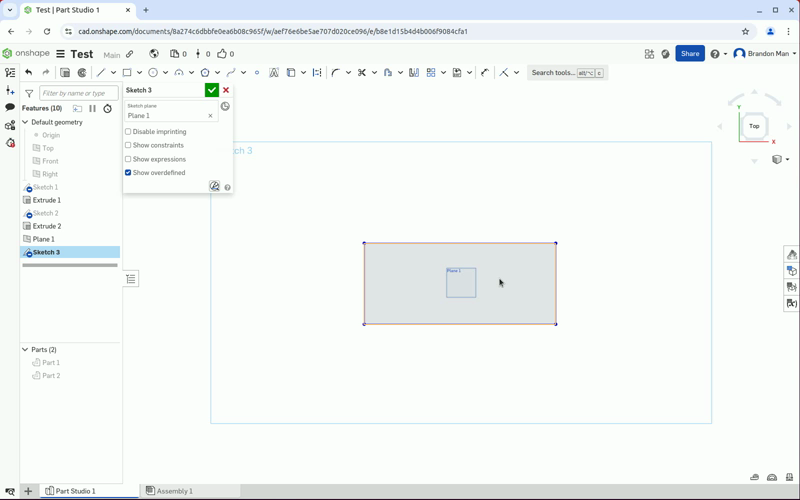
click(499, 278)
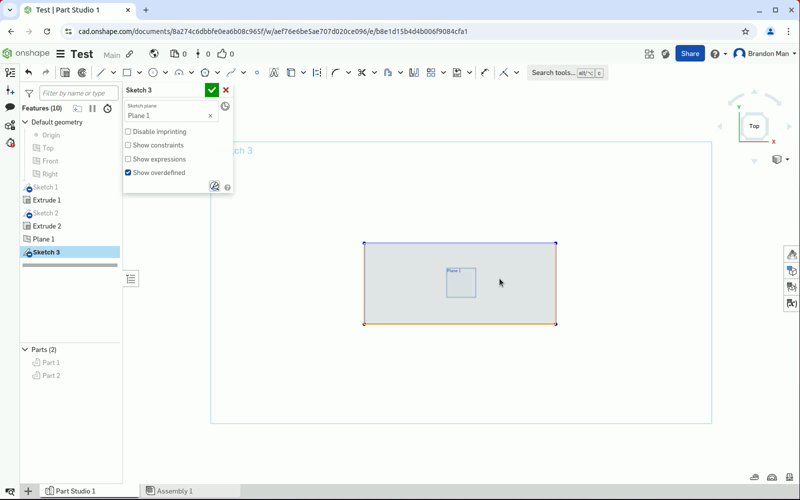
mouse_move(73, 352)
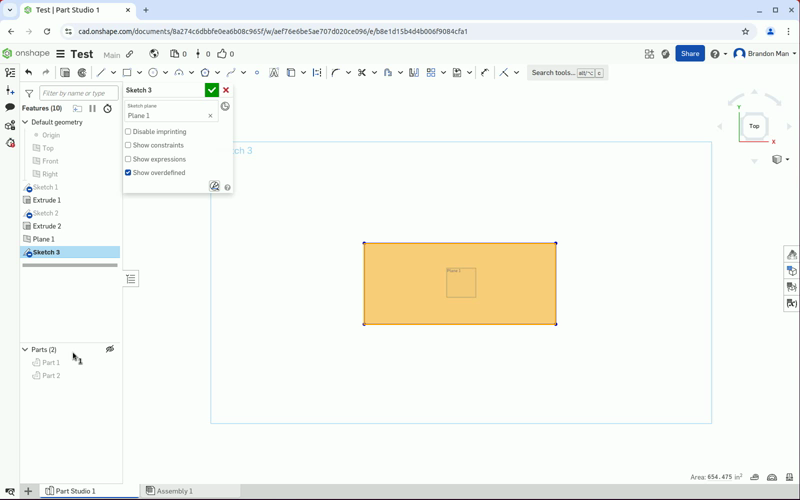
key(shift+y)
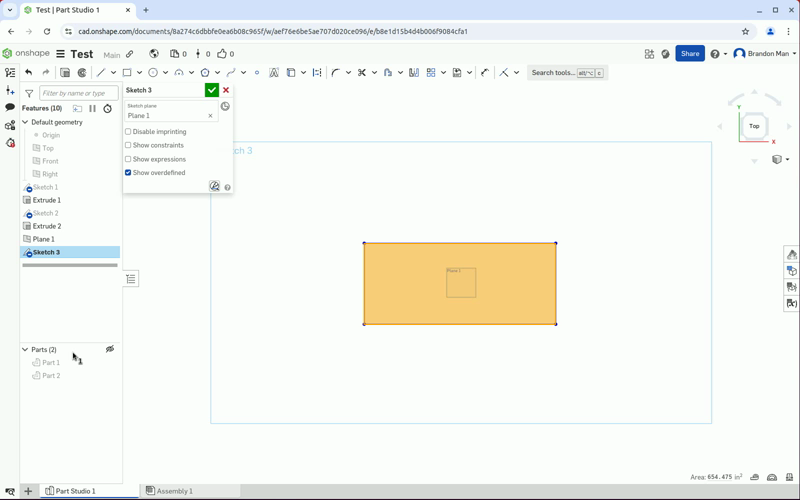
key(shift+e)
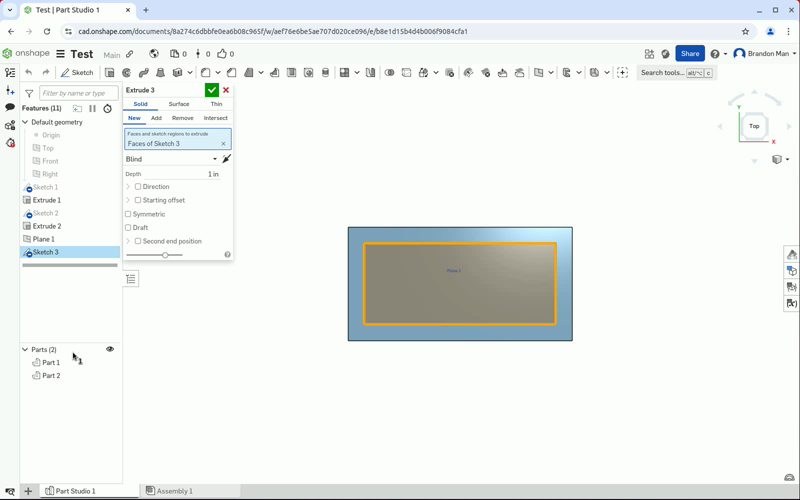
mouse_move(143, 106)
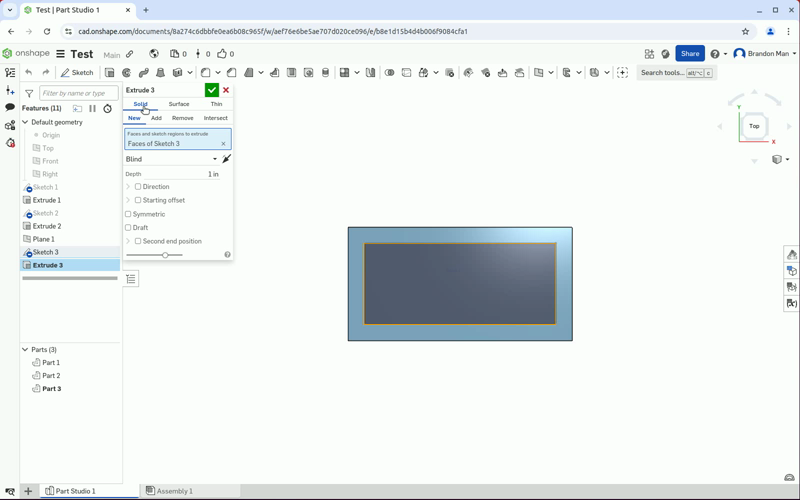
click(143, 106)
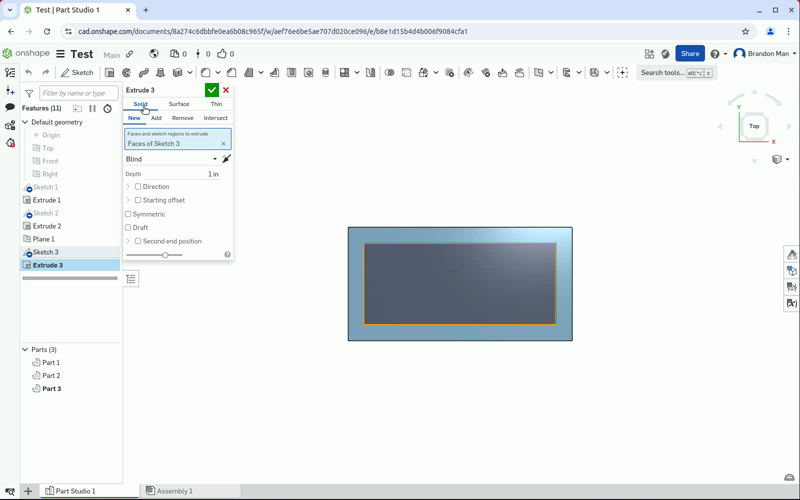
mouse_move(137, 120)
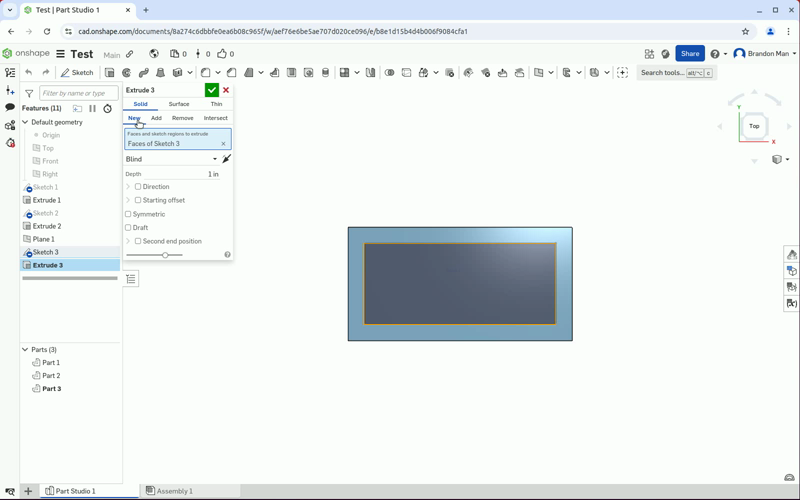
click(137, 120)
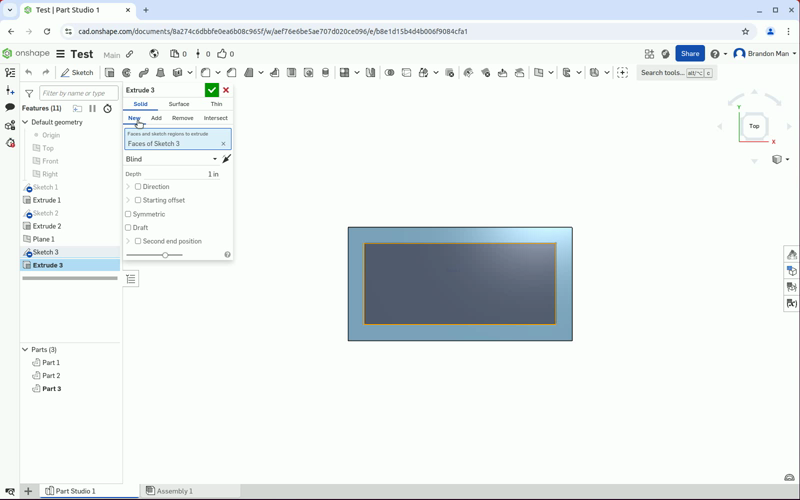
key(tab, 4)
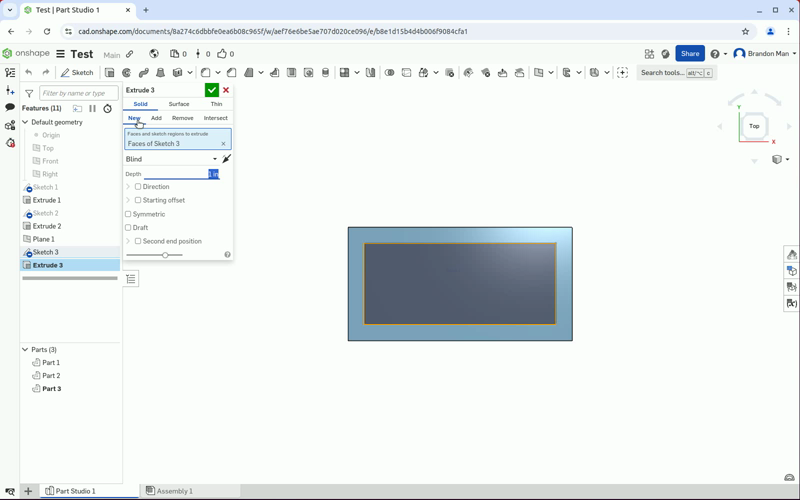
text(10.11)
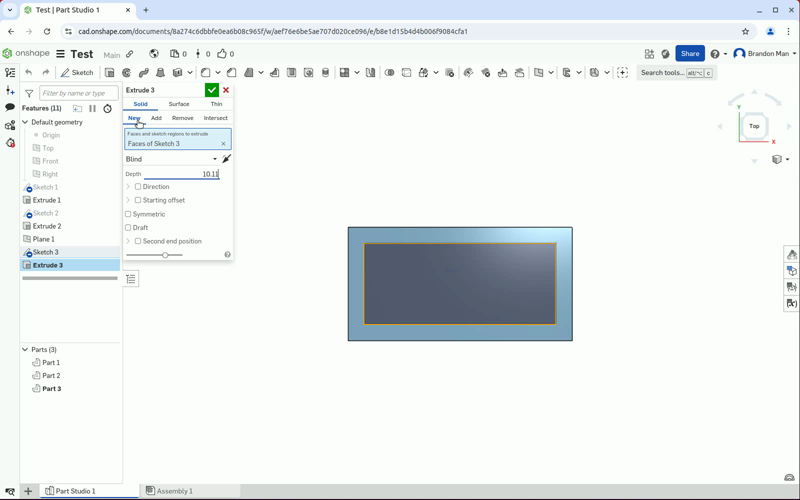
key(enter)
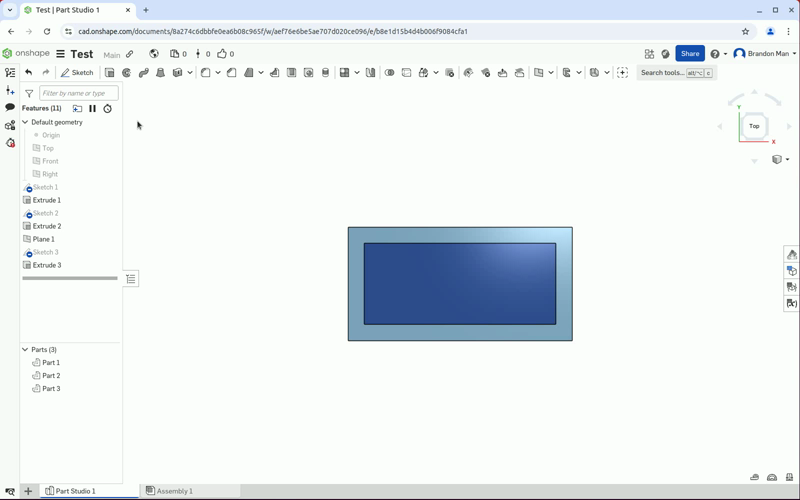
key(shift+h)
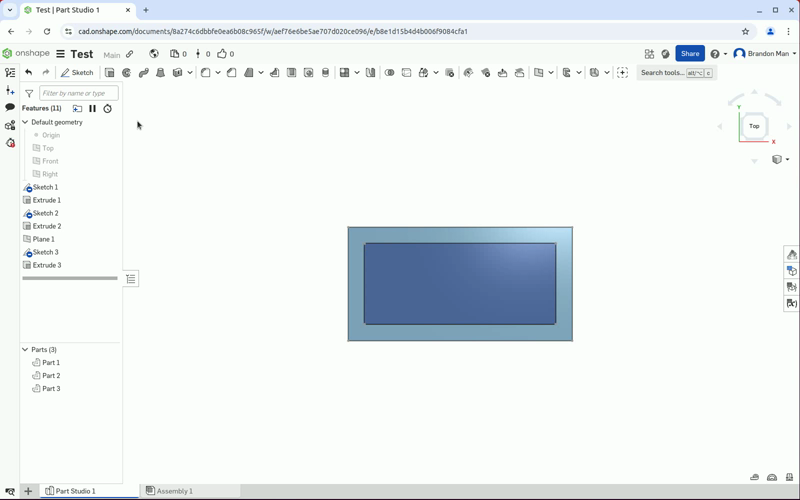
key(shift+h)
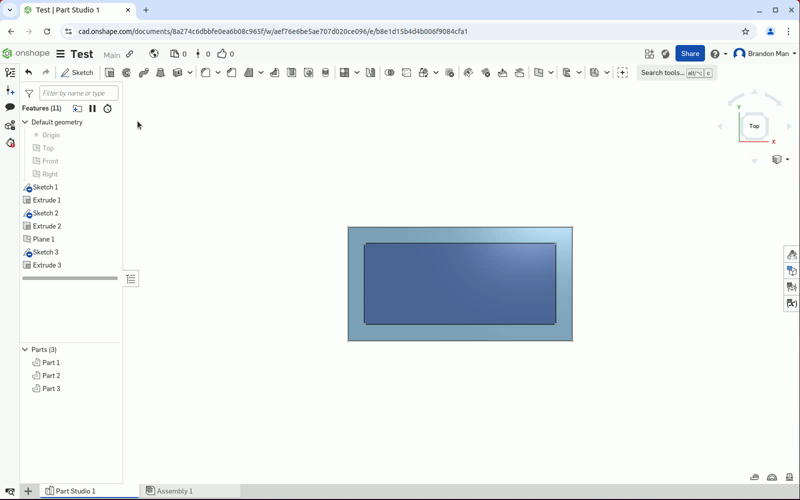
key(shift+7)
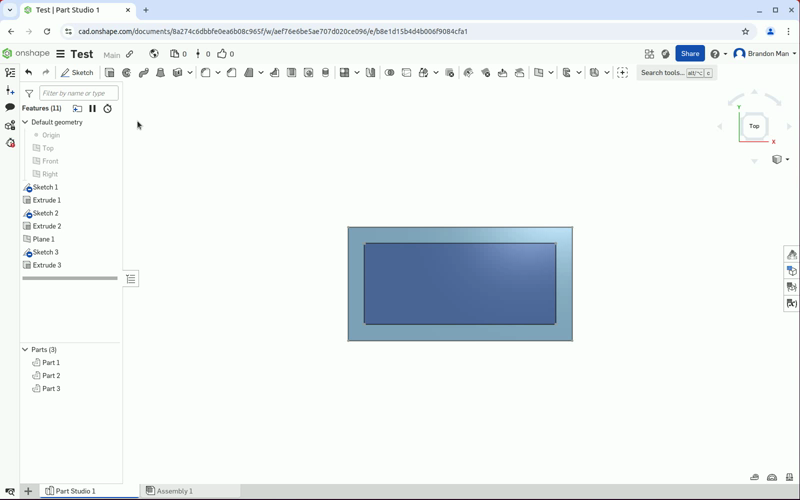
key(up, 3)
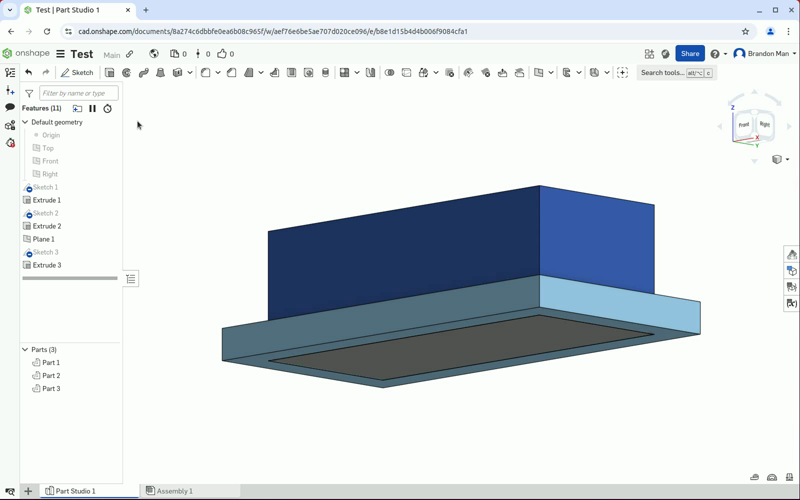
key(left, 3)
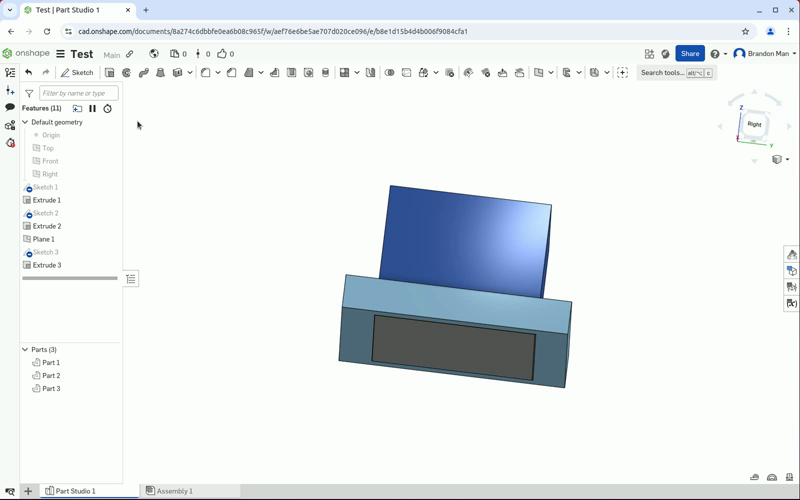
key(right, 3)
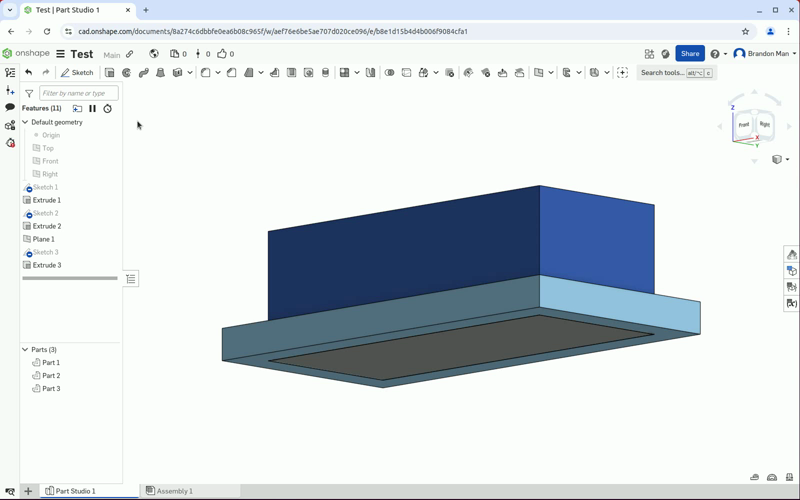
key(down, 3)
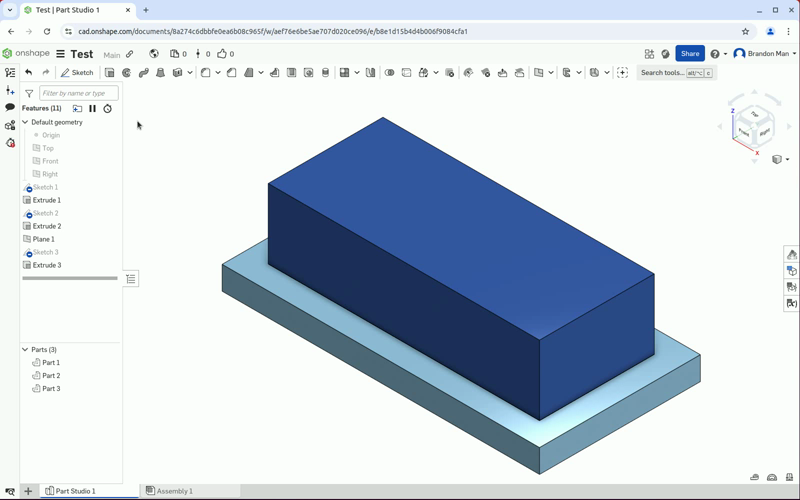
mouse_move(73, 189)
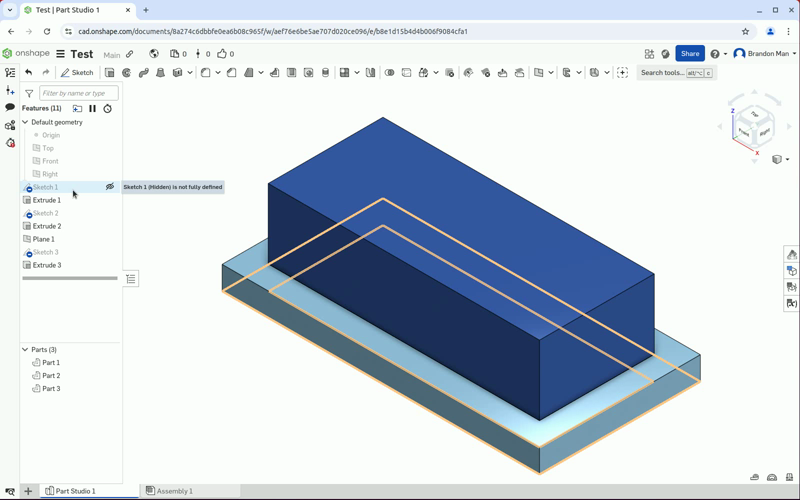
click(73, 189)